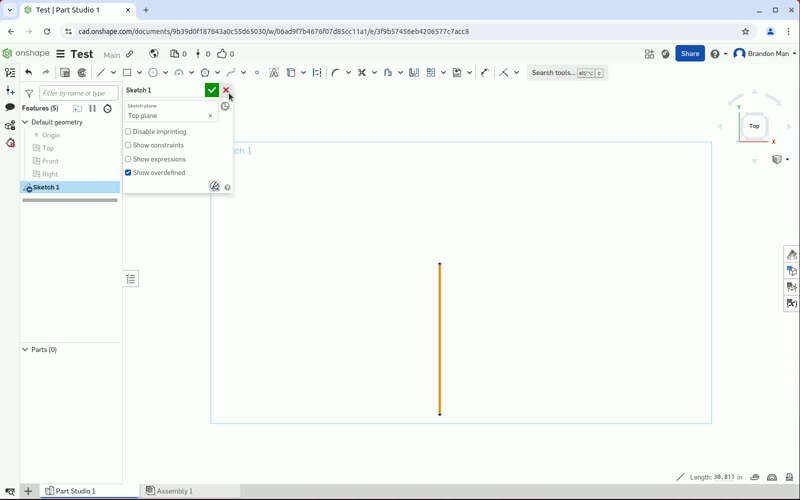
key(shift+h)
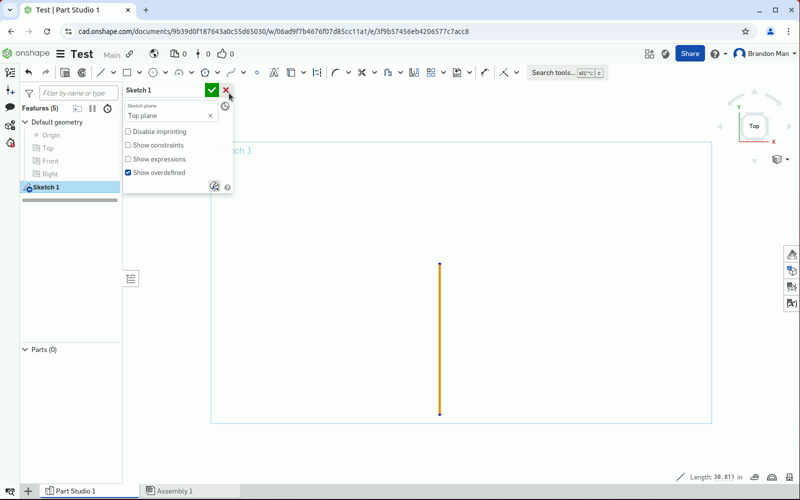
key(shift+s)
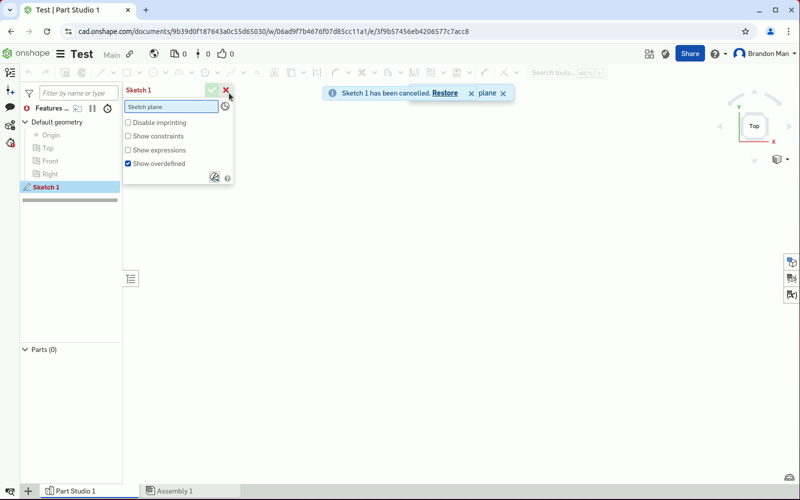
mouse_move(73, 150)
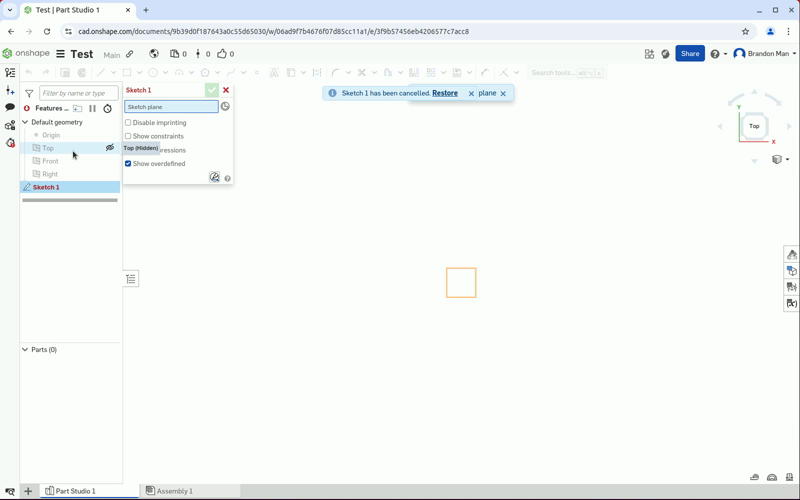
click(73, 150)
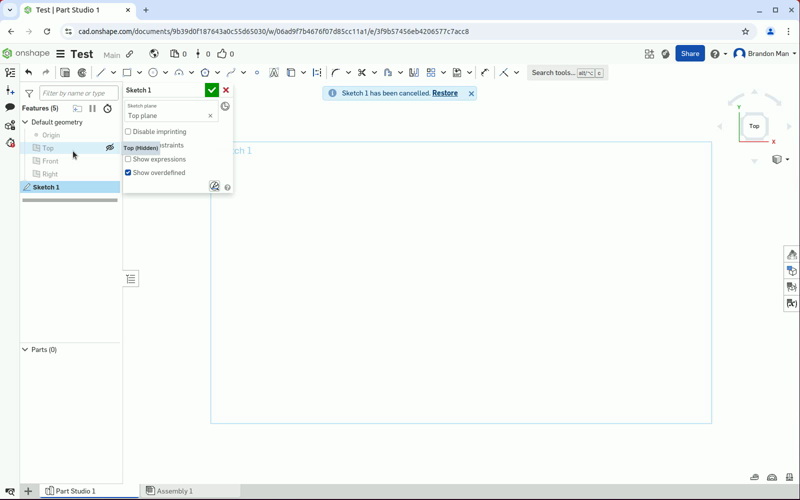
mouse_move(73, 352)
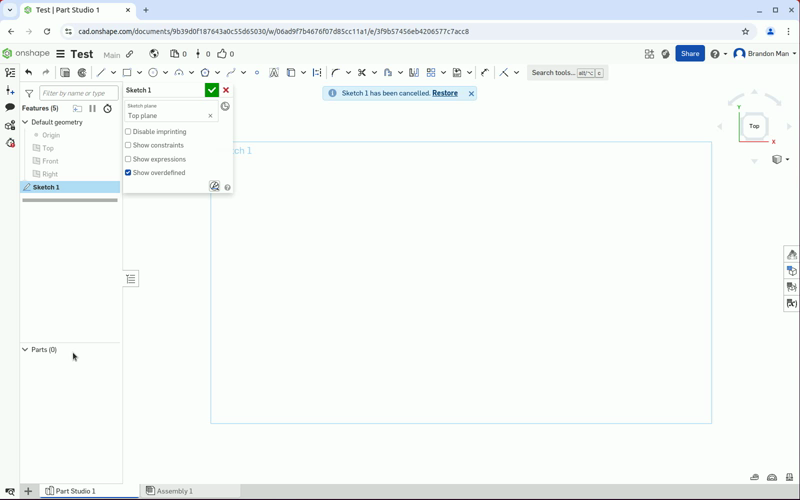
key(y)
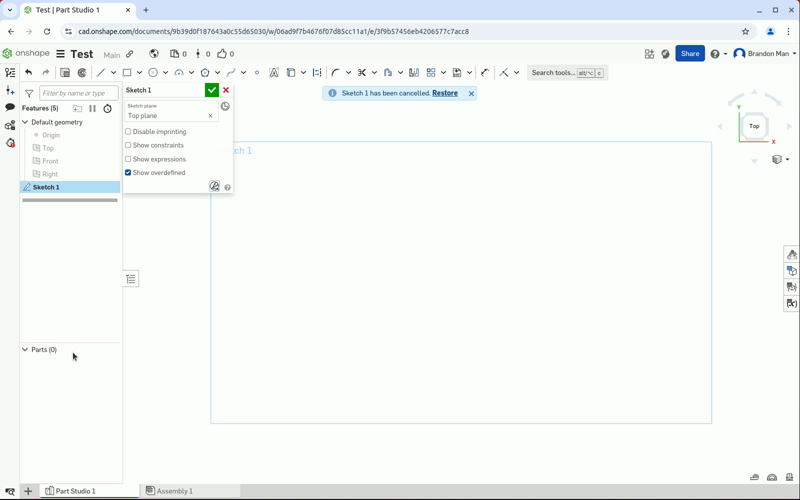
key(l)
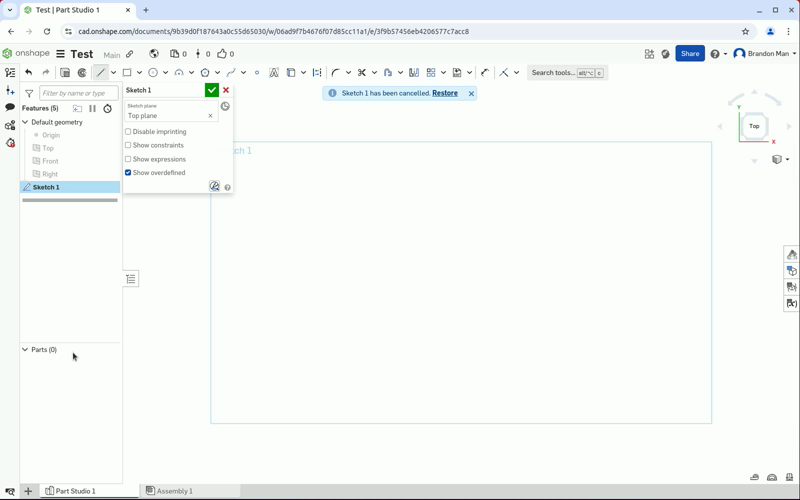
key_down(shift)
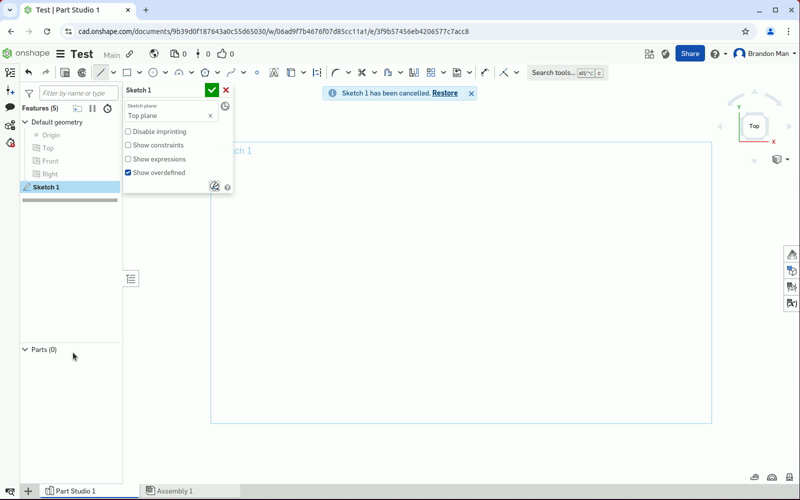
mouse_move(348, 345)
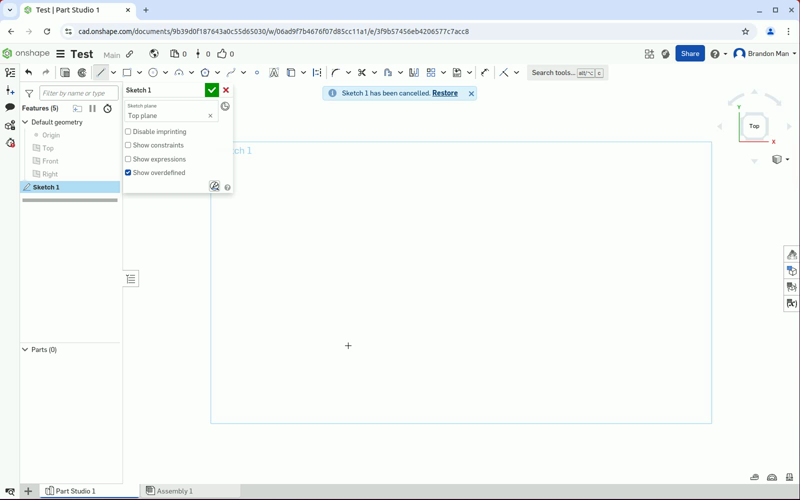
click(348, 345)
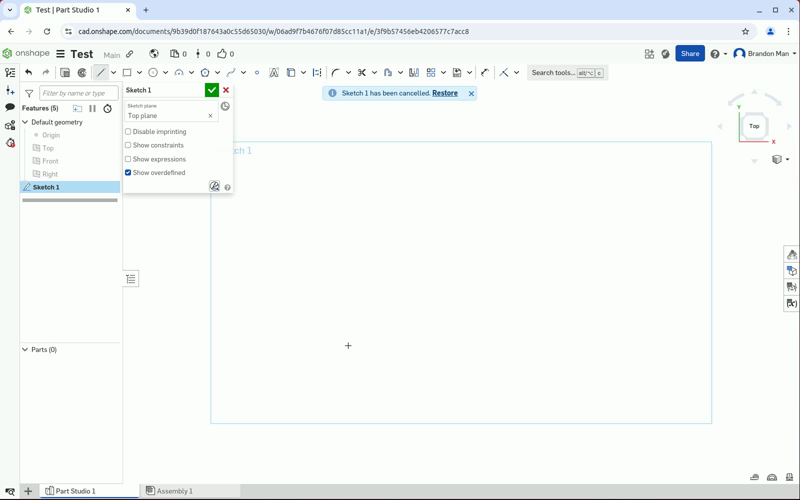
key_up(shift)
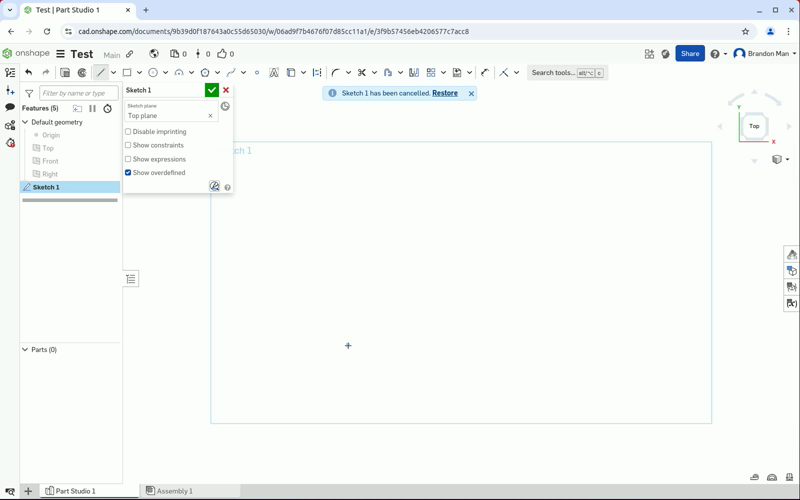
key_down(shift)
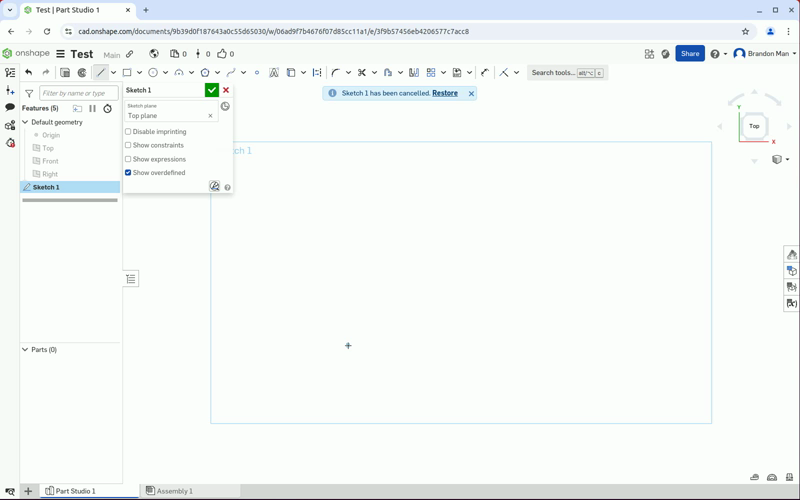
mouse_move(572, 345)
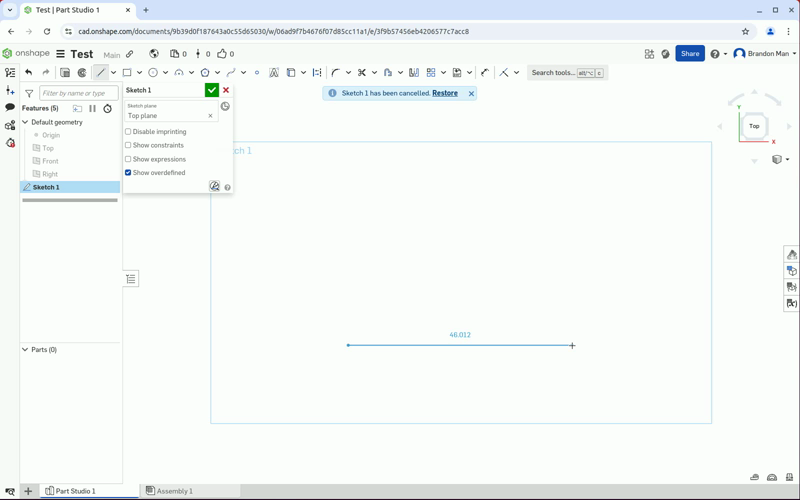
click(572, 345)
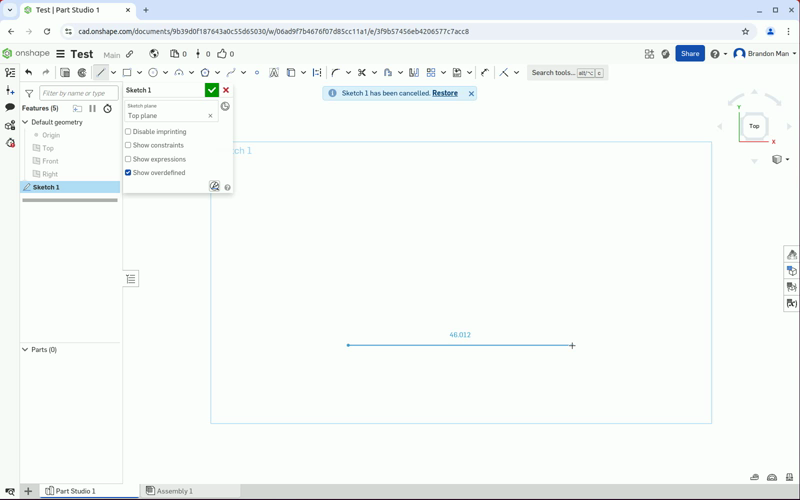
key_up(shift)
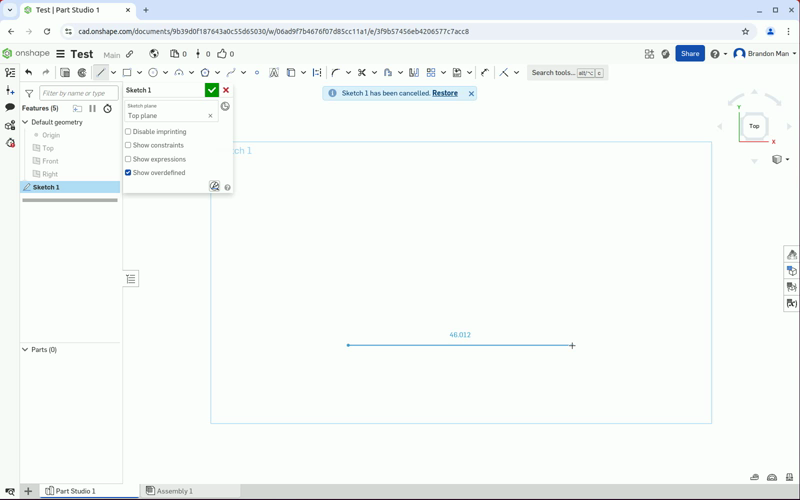
key_down(shift)
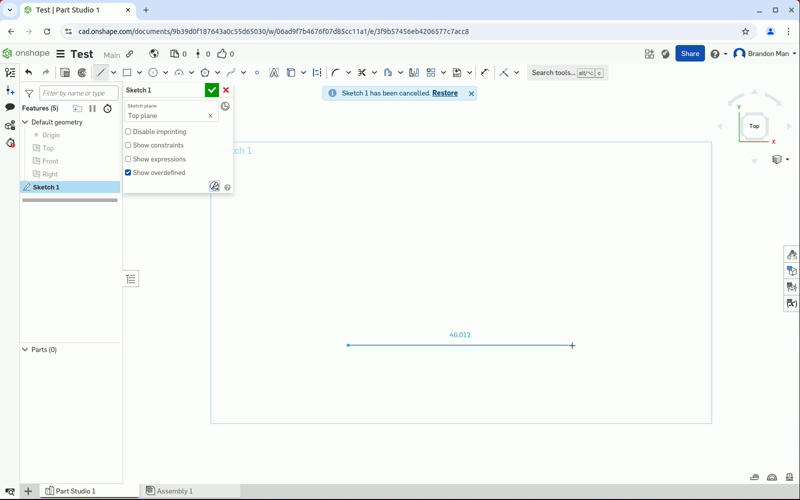
mouse_move(572, 222)
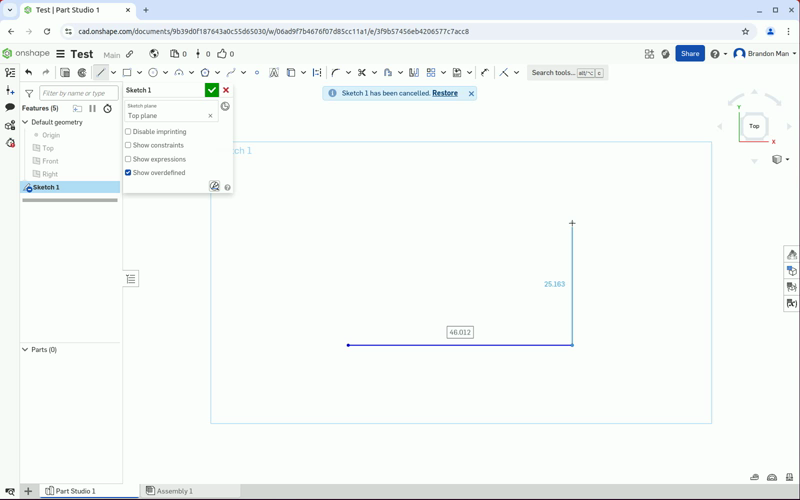
click(572, 222)
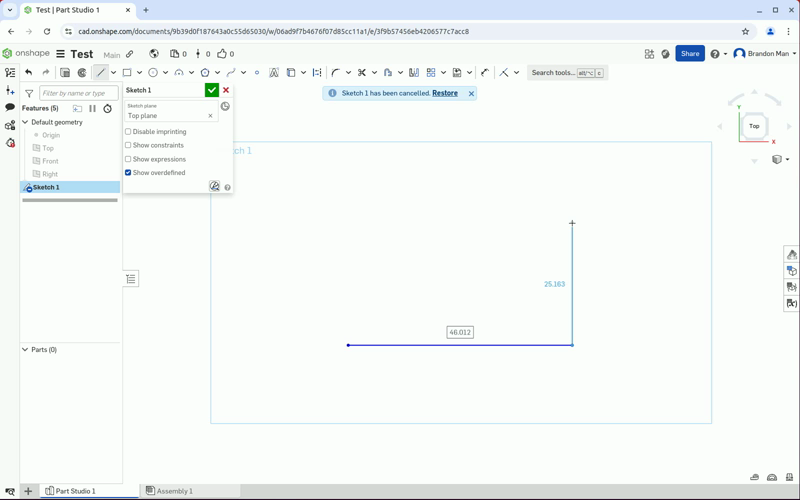
key_up(shift)
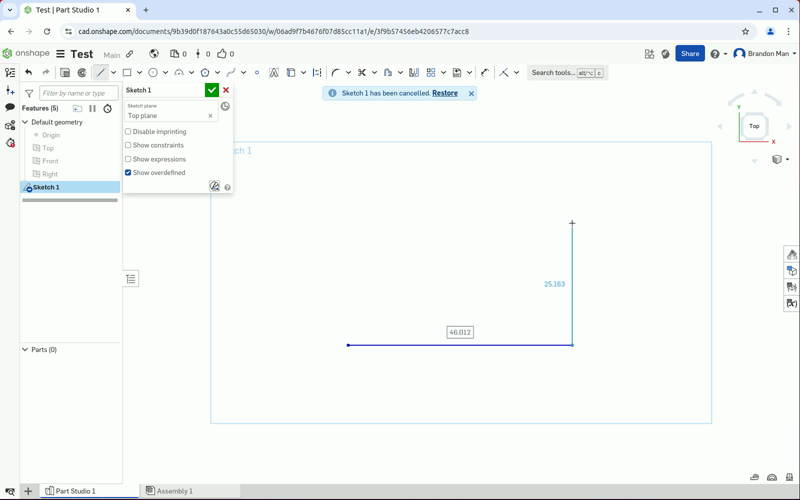
key_down(shift)
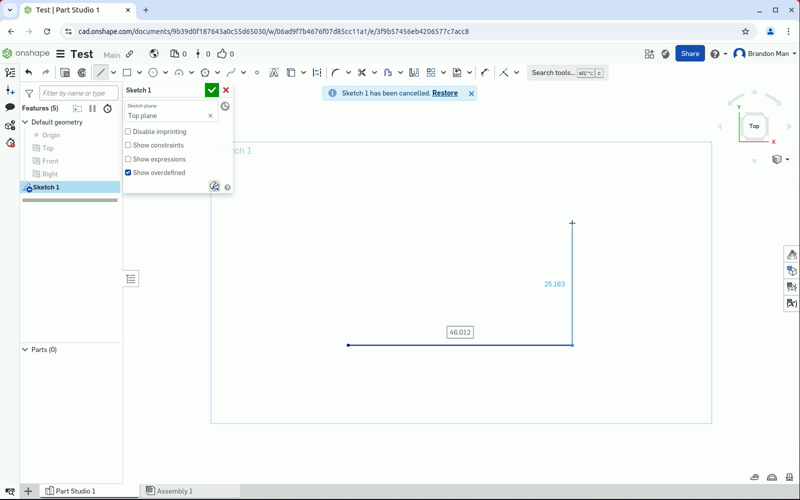
mouse_move(348, 222)
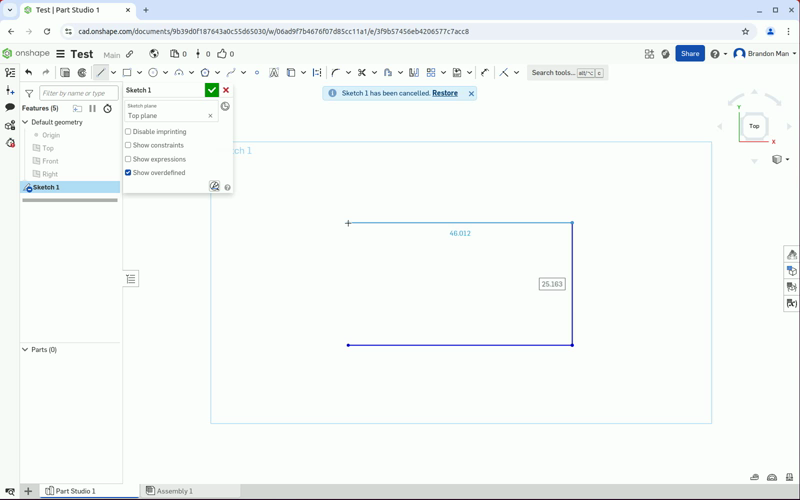
click(348, 222)
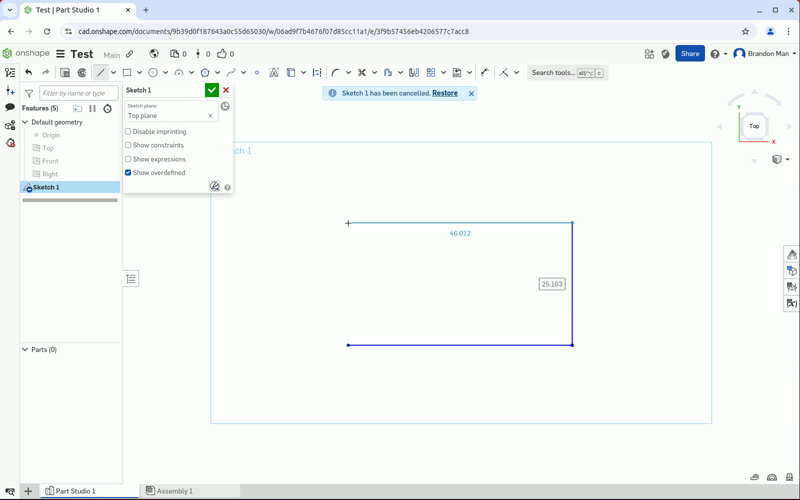
key_up(shift)
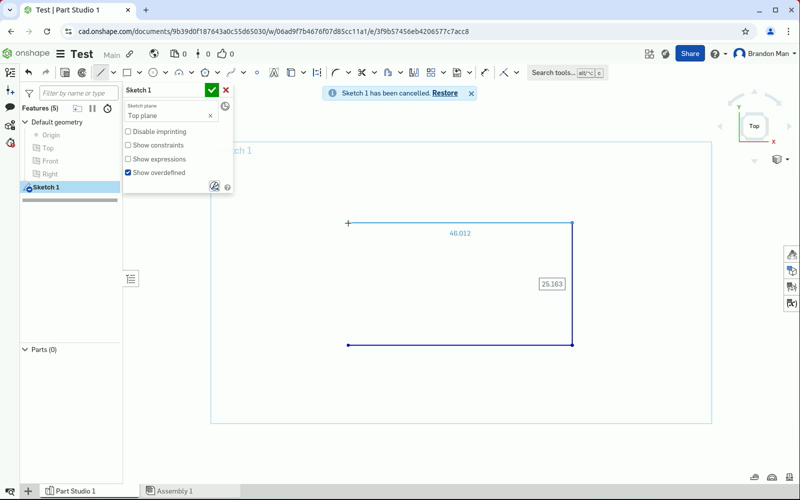
key_down(shift)
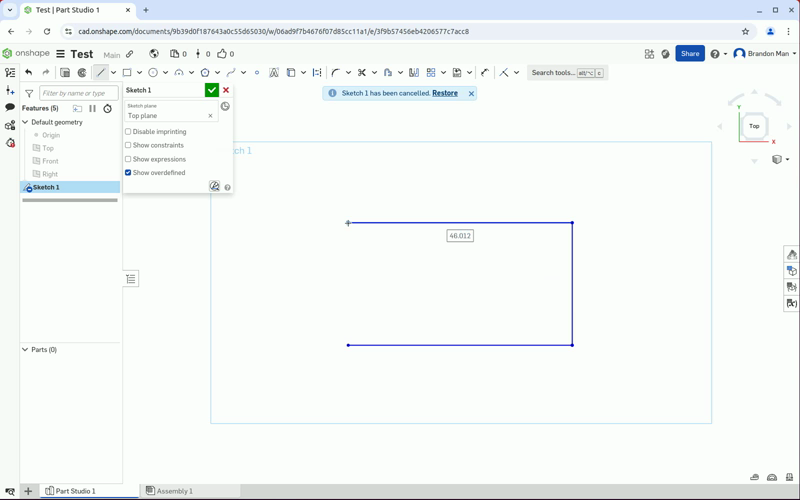
mouse_move(348, 345)
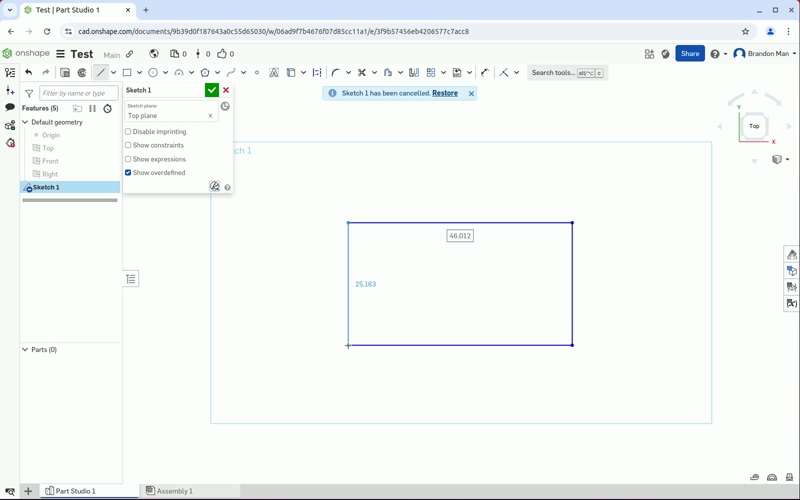
key_up(shift)
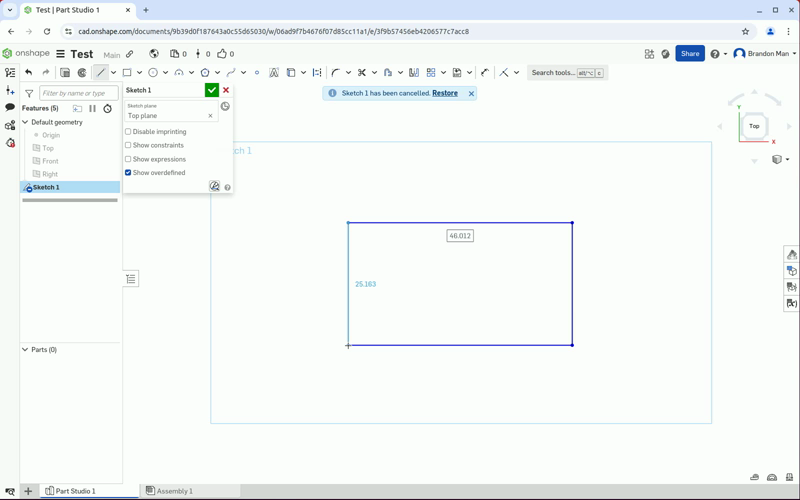
click(348, 345)
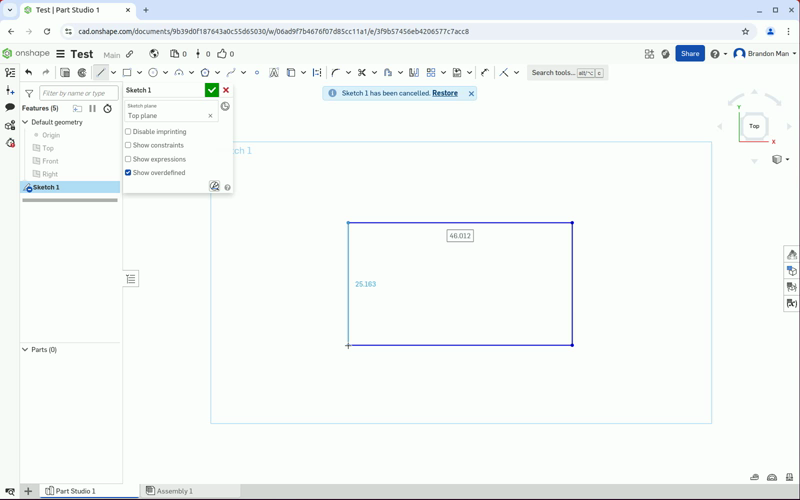
key(esc)
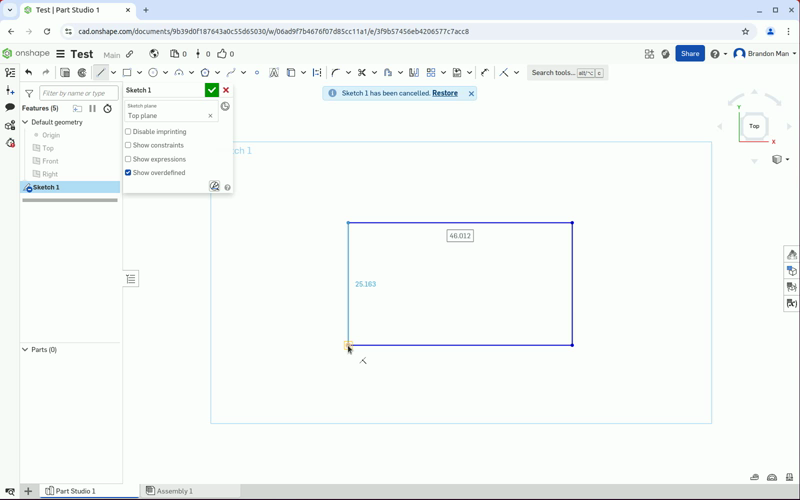
key(l)
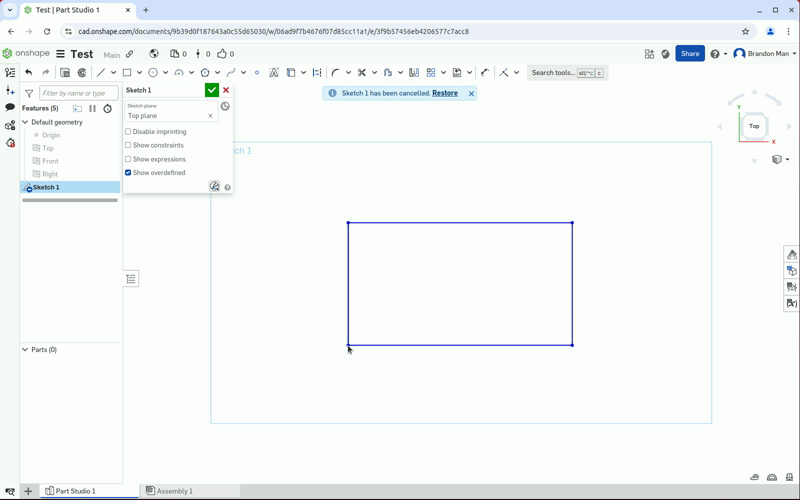
key_down(shift)
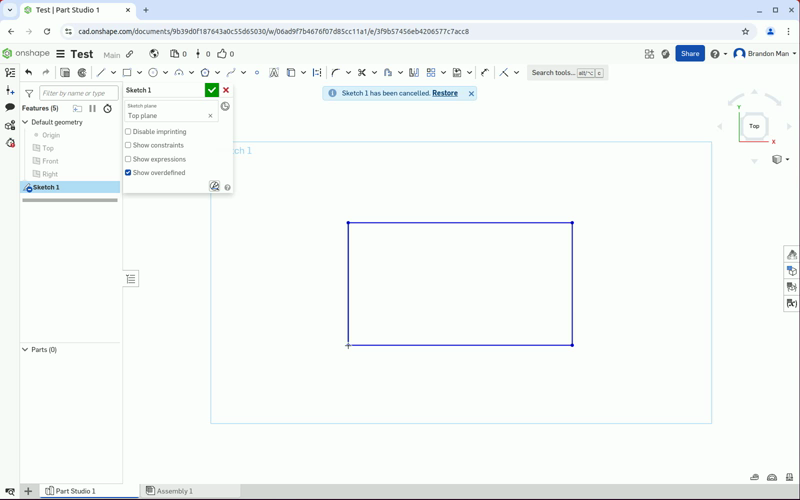
mouse_move(359, 333)
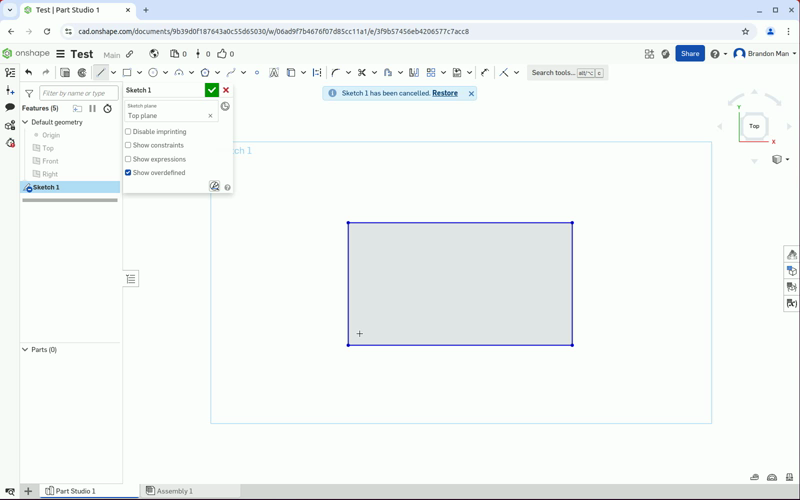
click(359, 333)
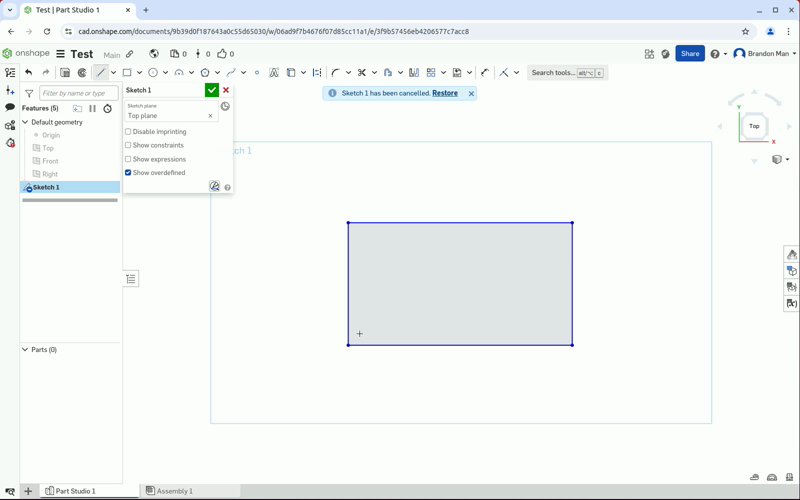
key_up(shift)
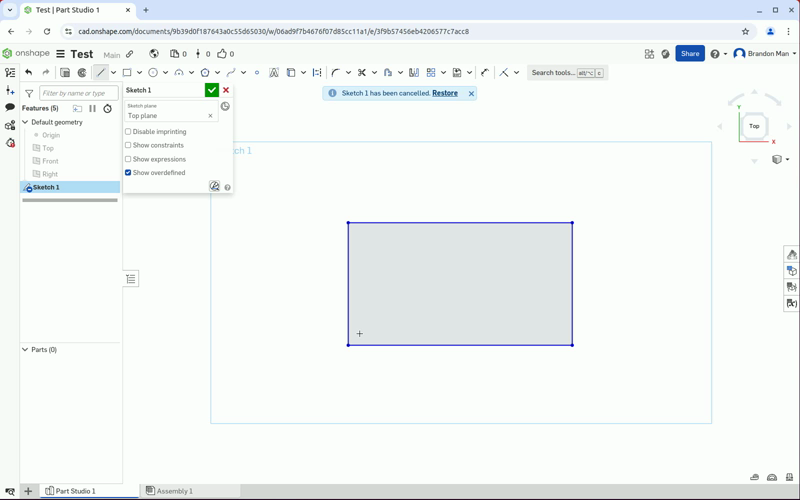
key_down(shift)
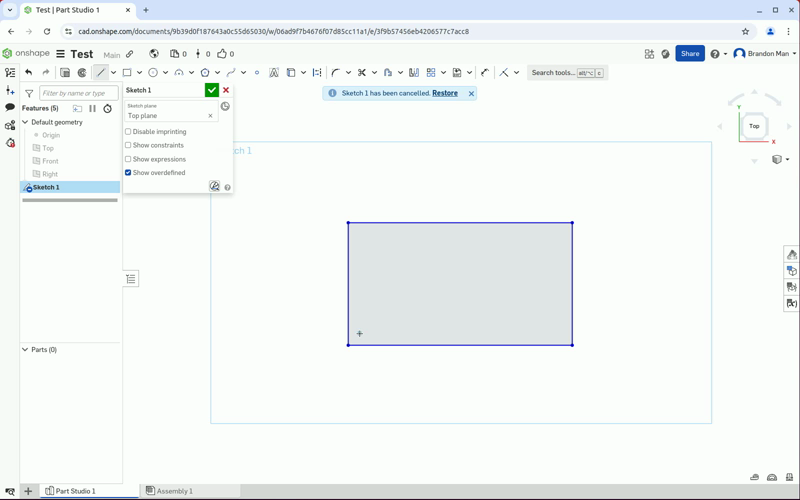
mouse_move(560, 333)
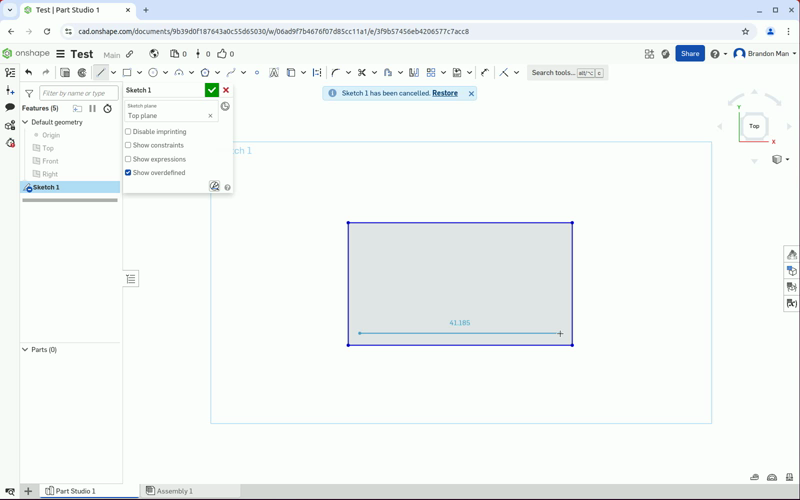
click(560, 333)
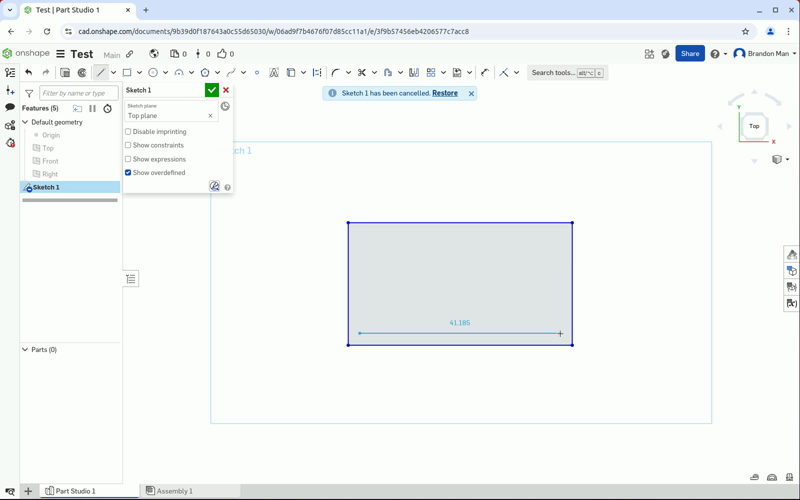
key_up(shift)
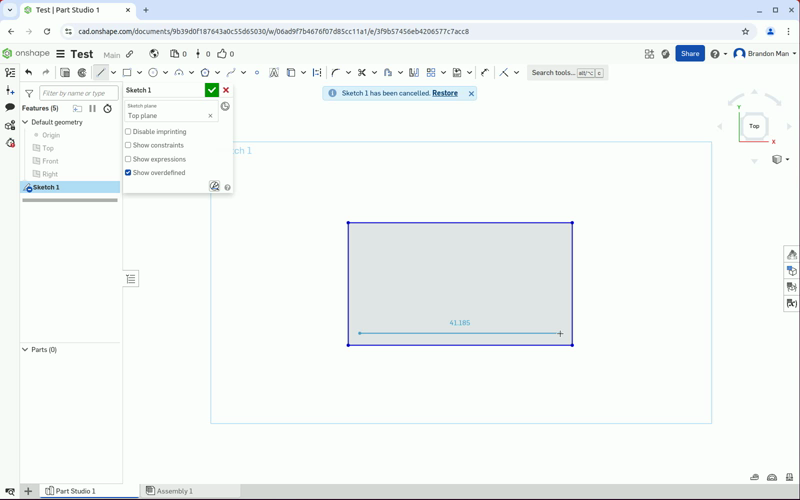
key_down(shift)
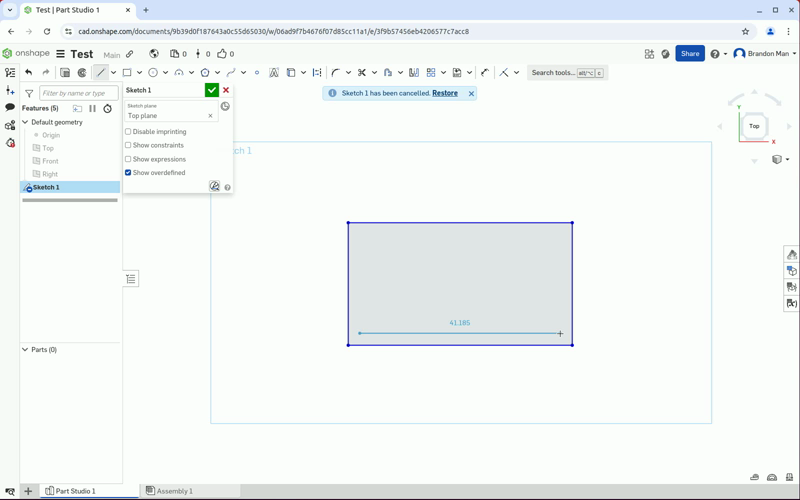
mouse_move(560, 231)
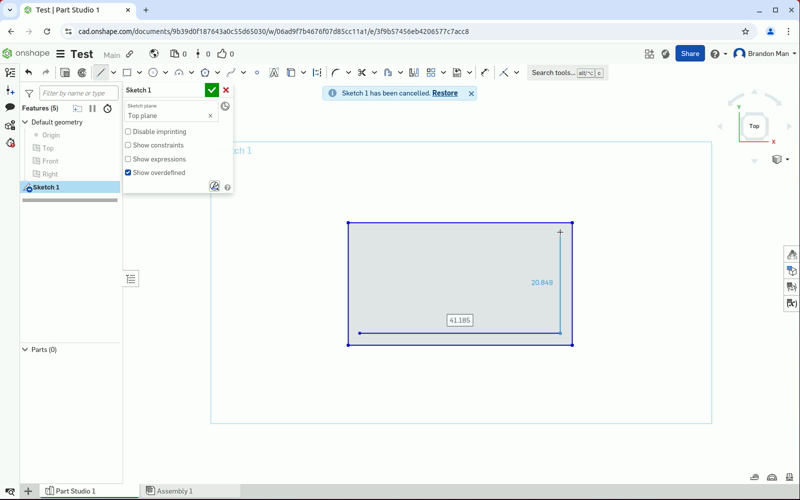
click(560, 231)
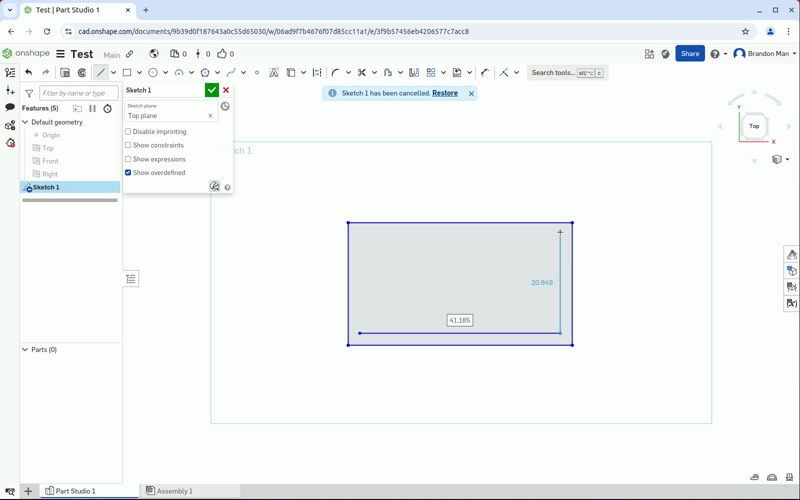
key_up(shift)
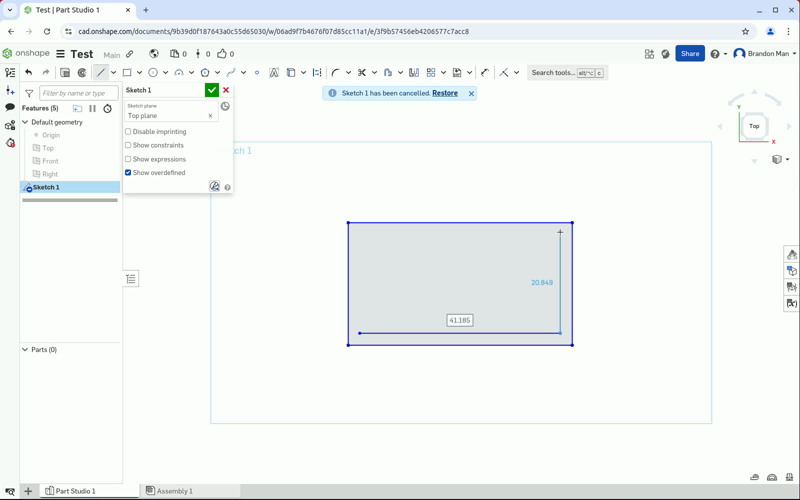
key_down(shift)
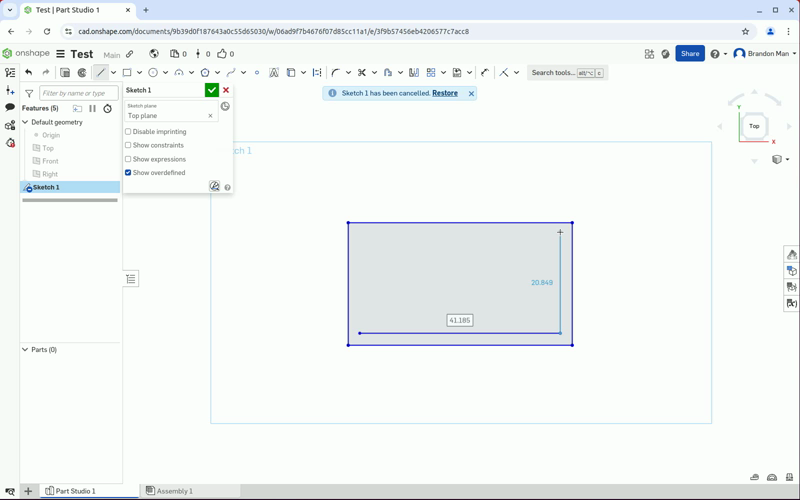
mouse_move(359, 231)
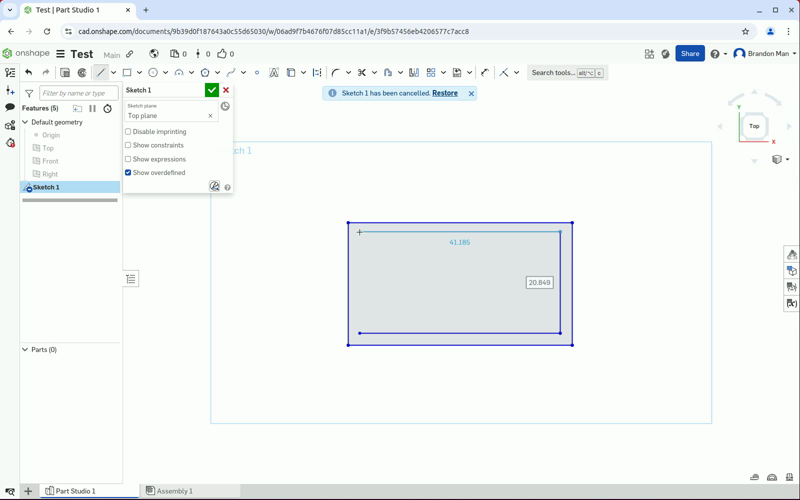
click(359, 231)
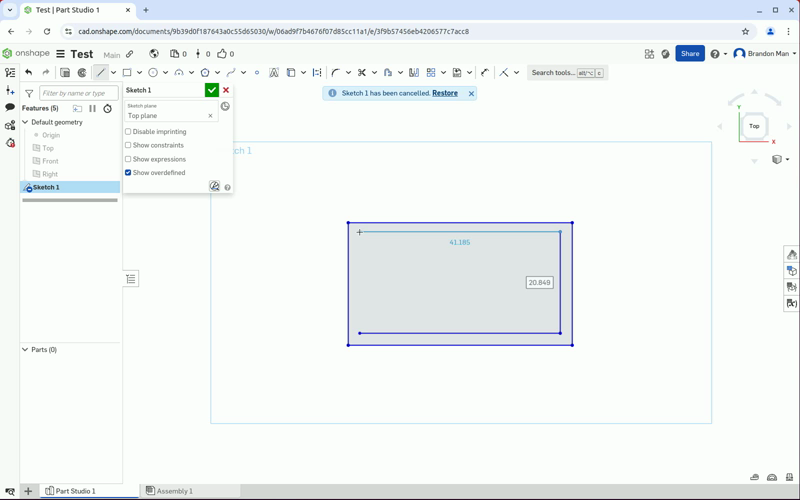
key_up(shift)
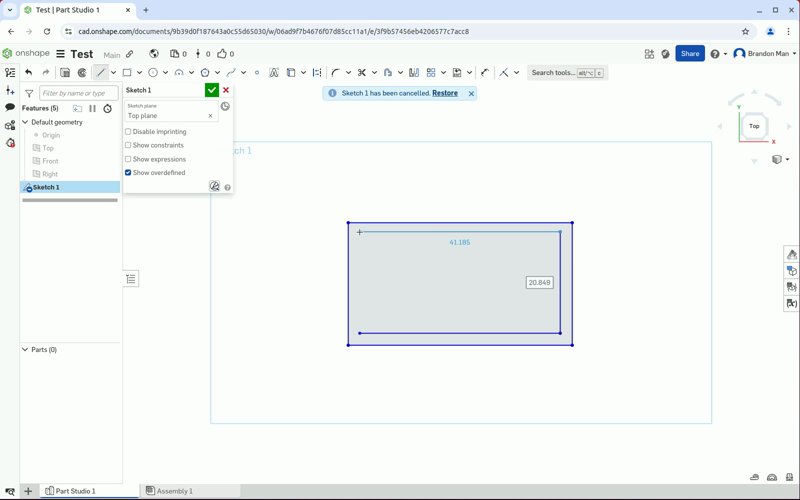
key_down(shift)
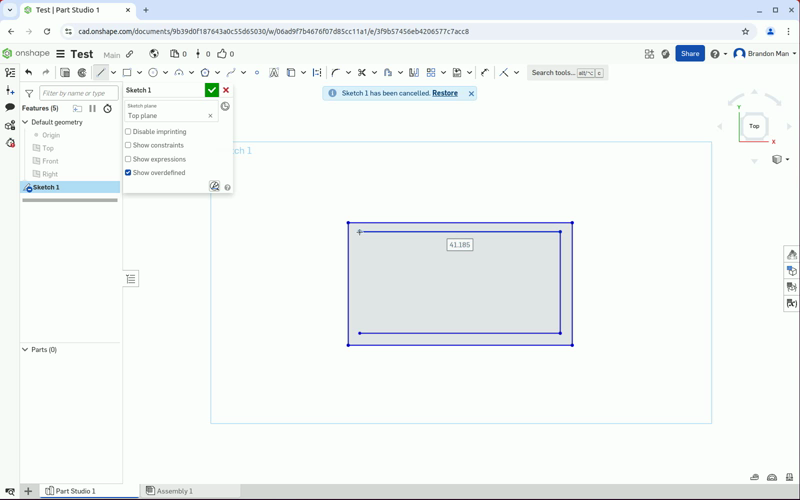
mouse_move(359, 333)
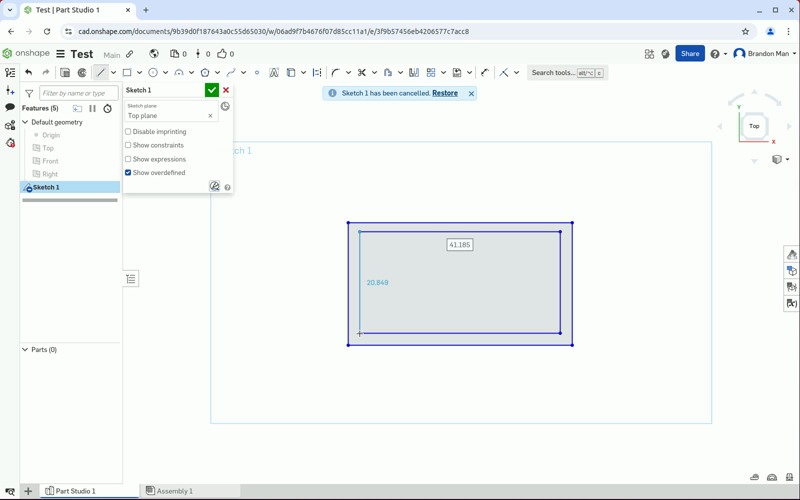
key_up(shift)
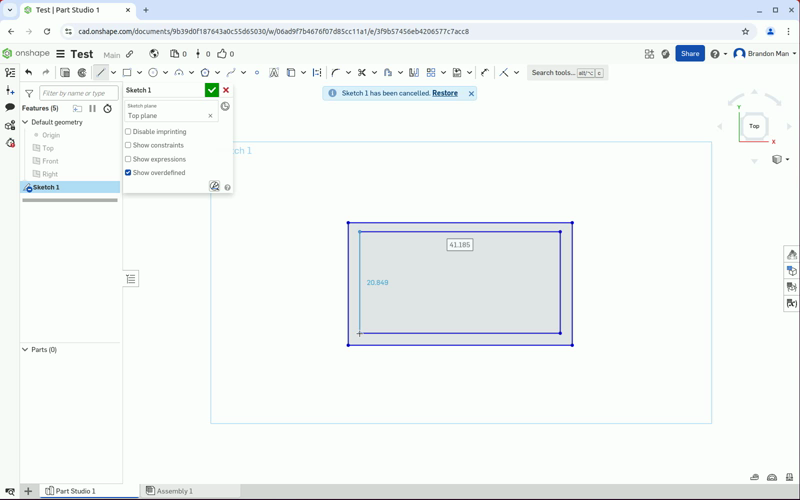
click(359, 333)
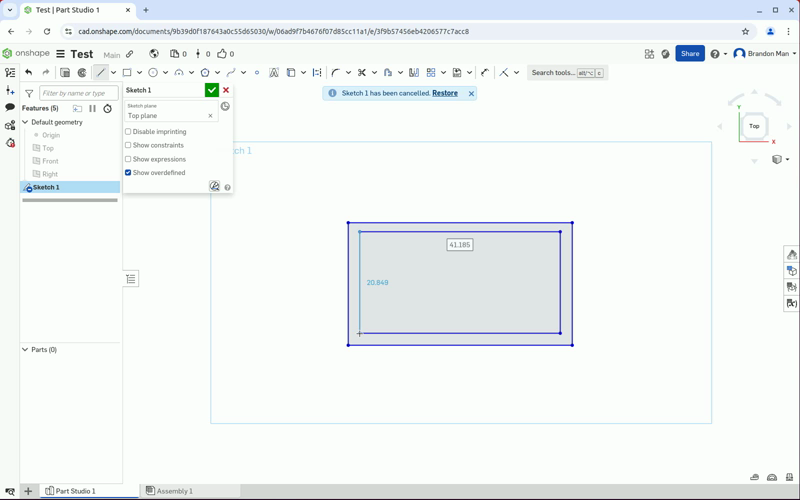
key(esc)
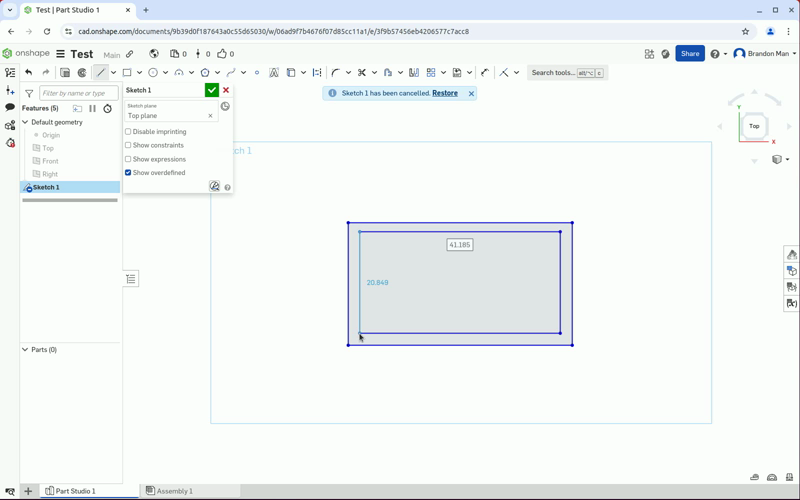
mouse_move(485, 338)
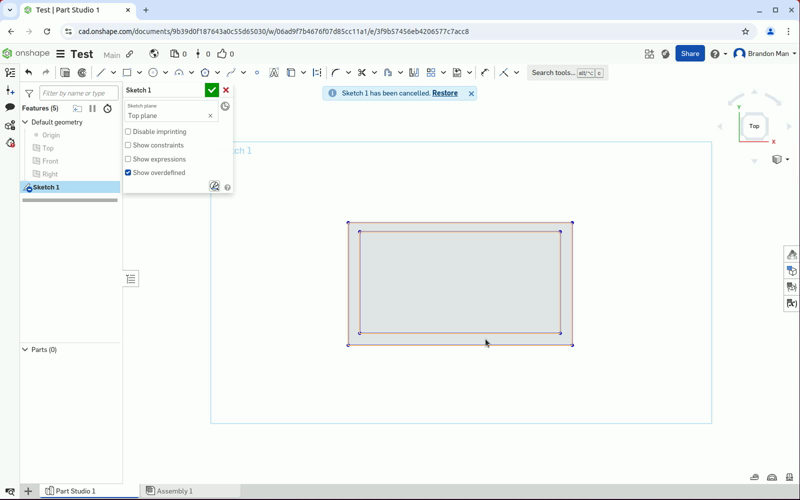
click(485, 338)
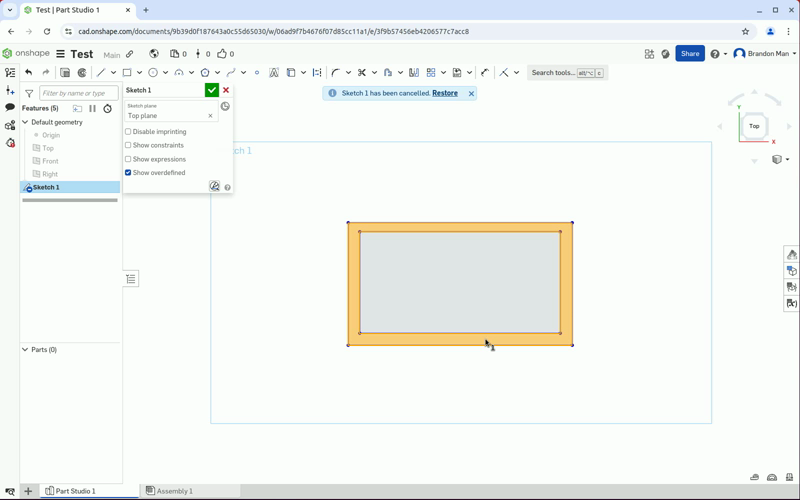
mouse_move(73, 352)
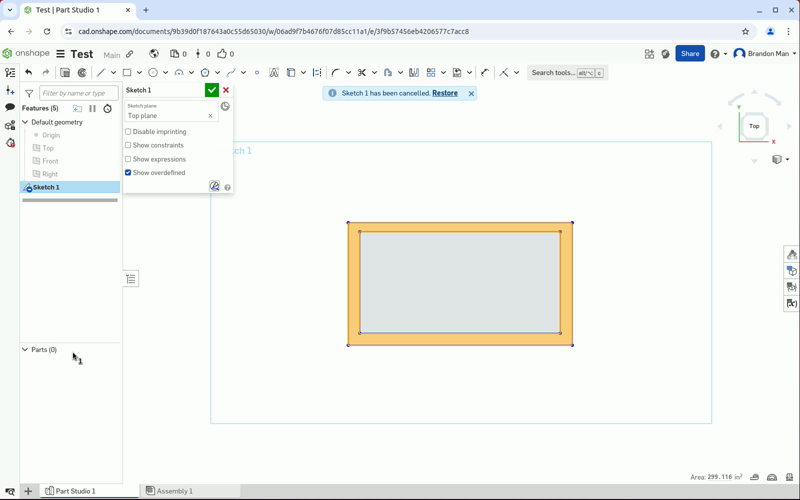
key(shift+y)
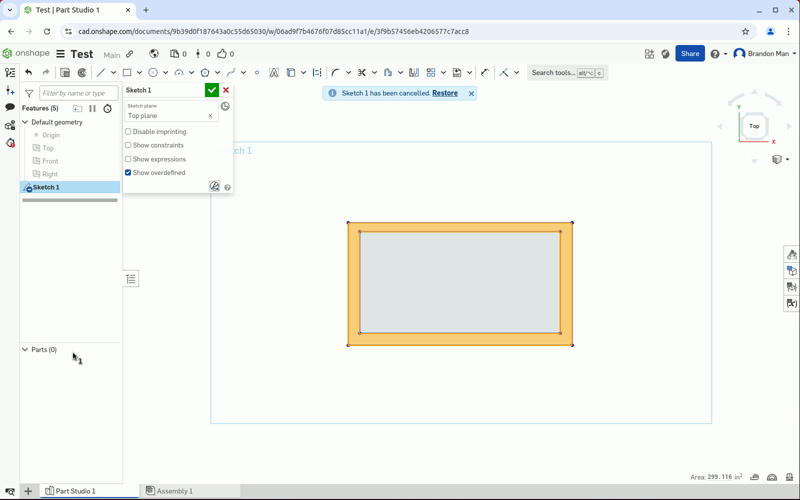
key(shift+e)
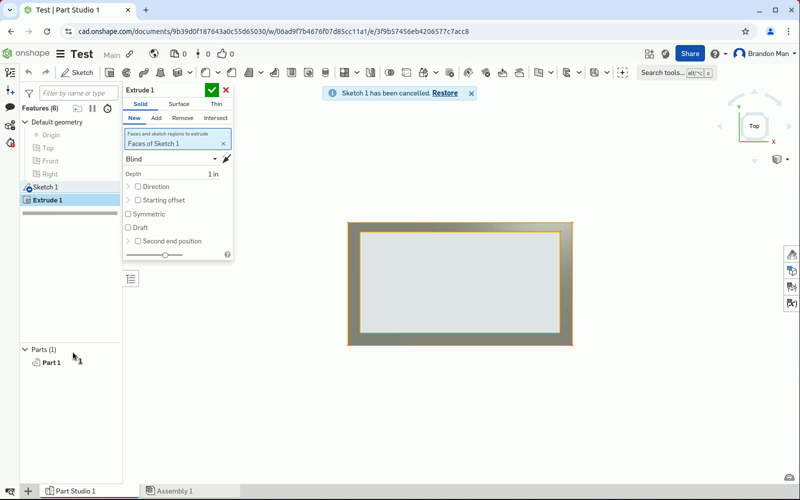
mouse_move(143, 106)
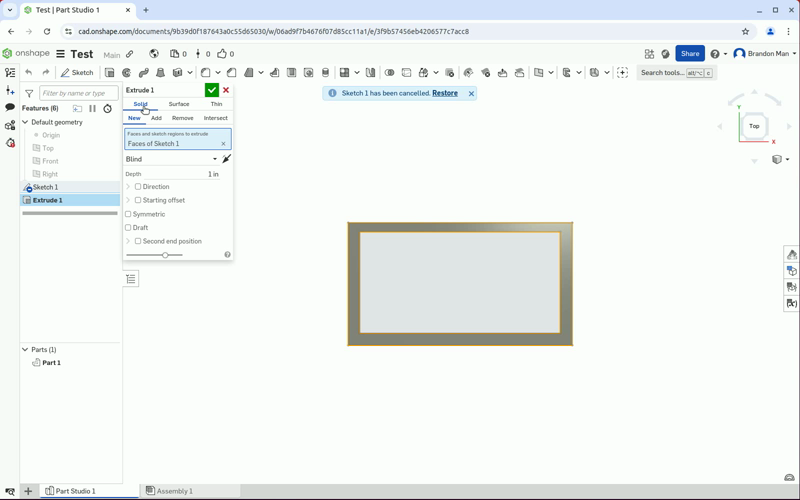
click(143, 106)
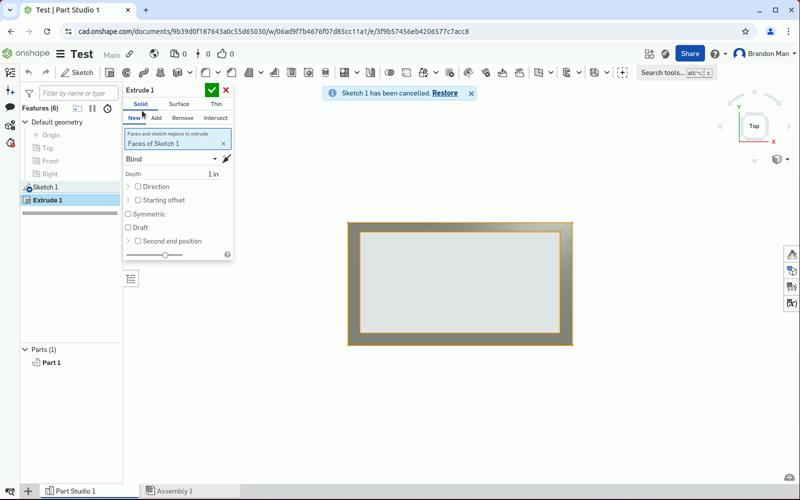
mouse_move(137, 120)
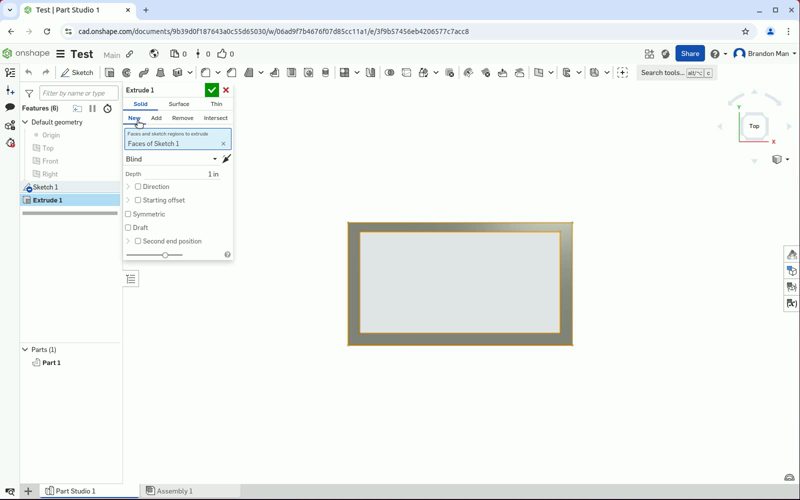
click(137, 120)
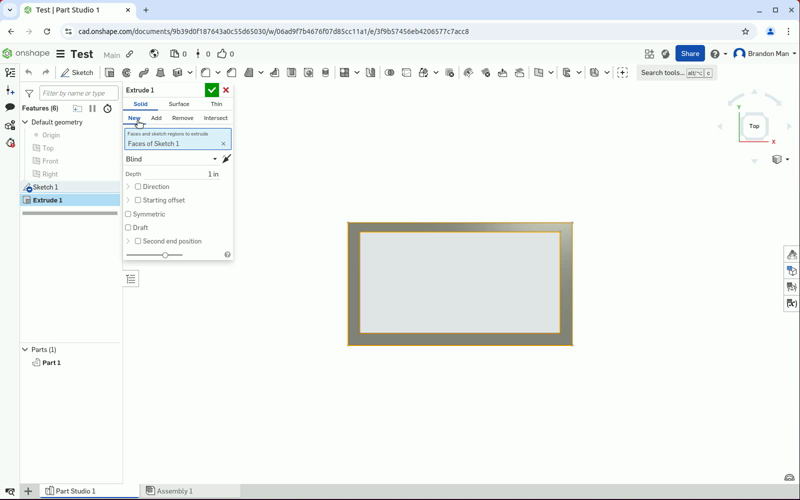
key(tab, 4)
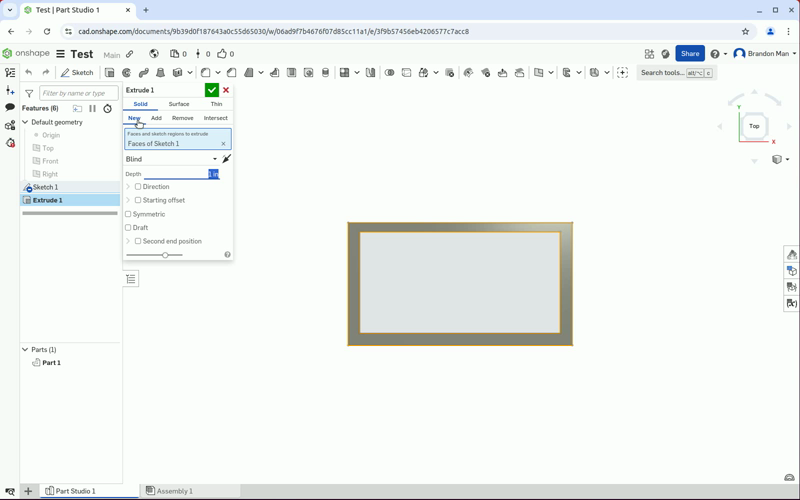
text(2.407)
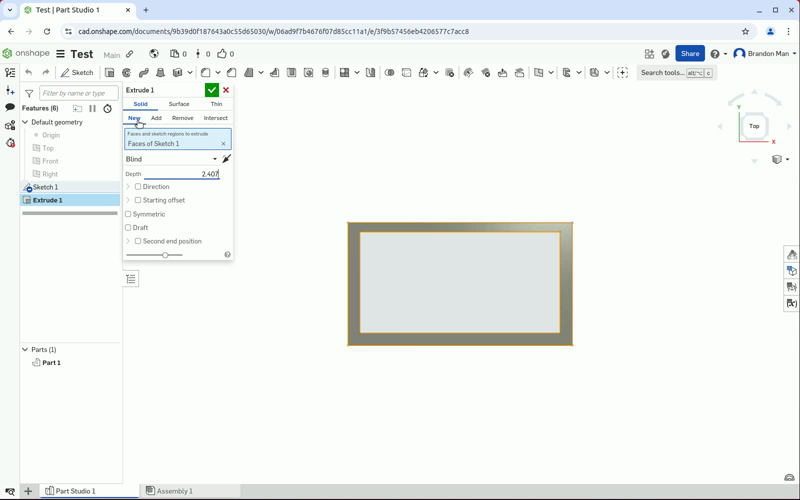
key(enter)
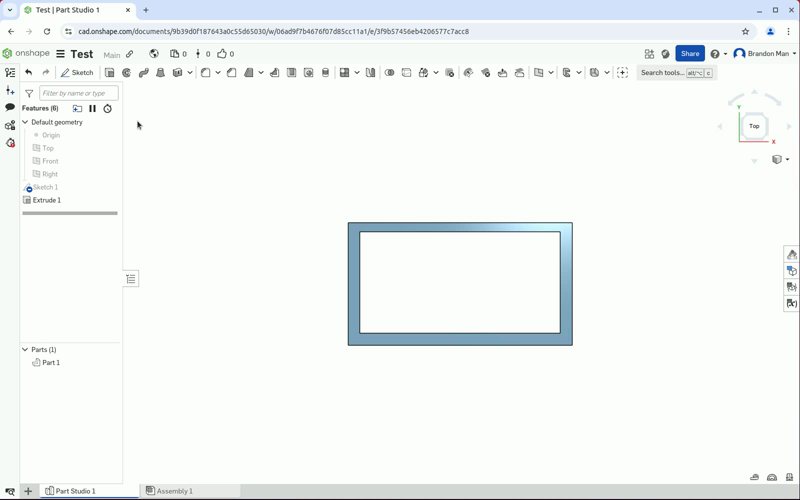
key(shift+h)
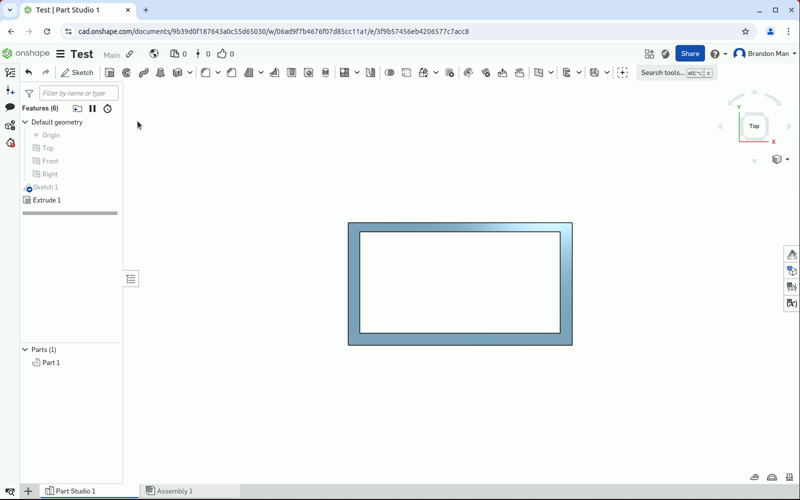
key(shift+h)
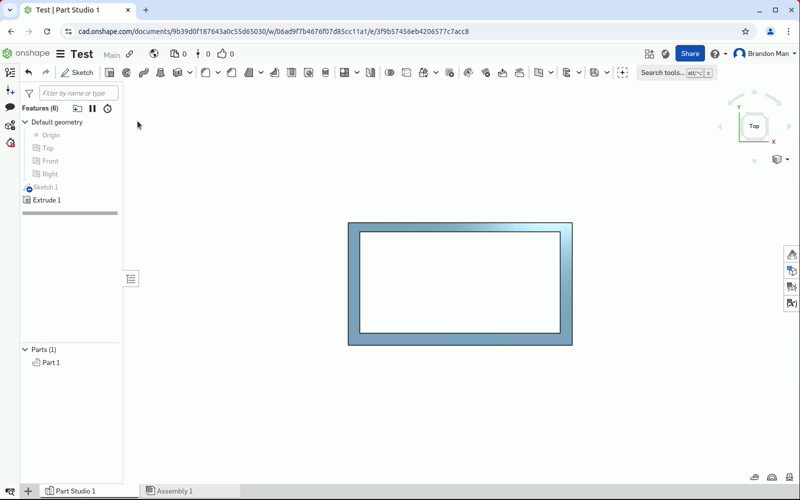
mouse_move(73, 189)
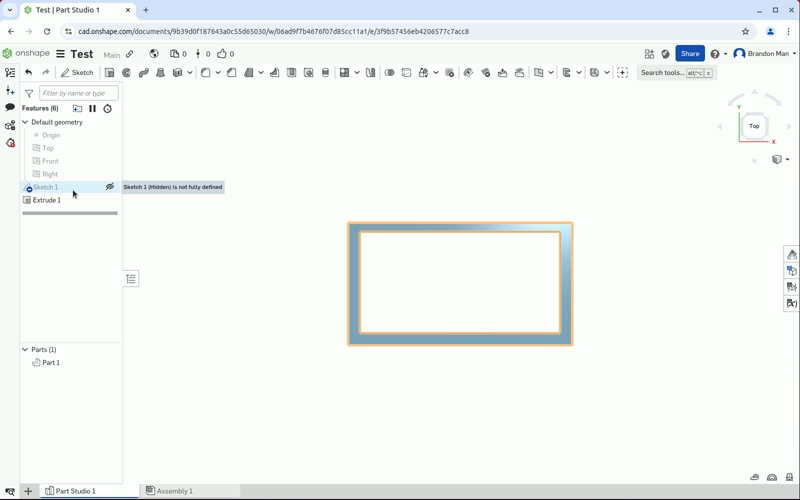
click(73, 189)
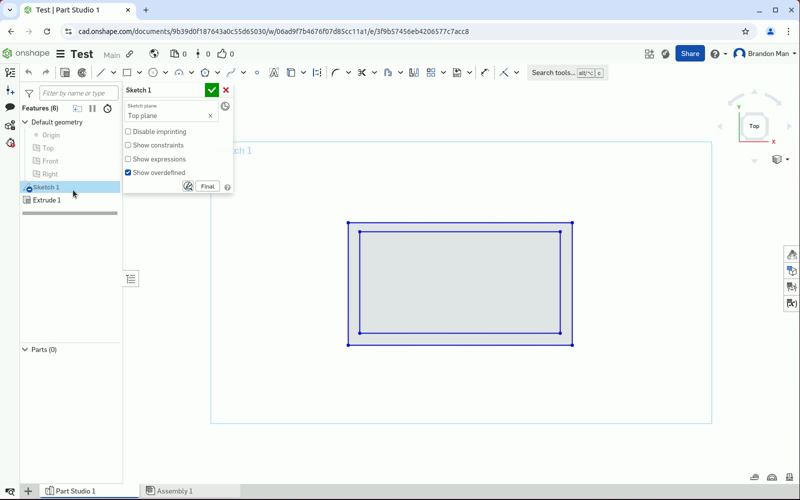
mouse_move(229, 92)
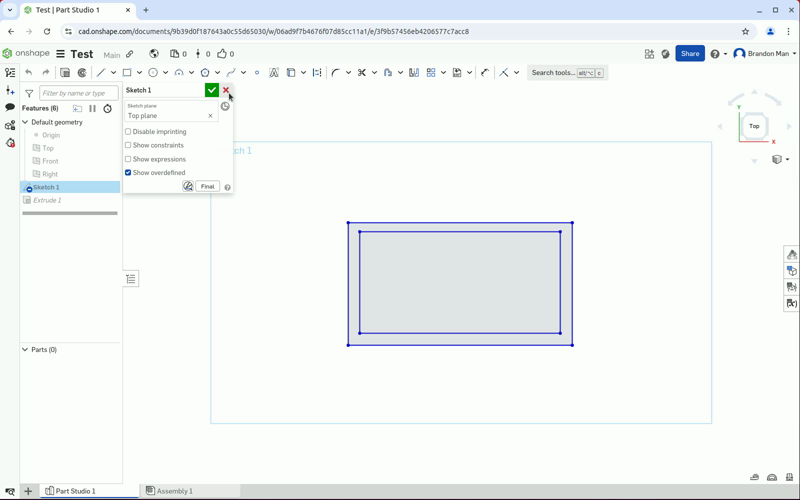
click(229, 92)
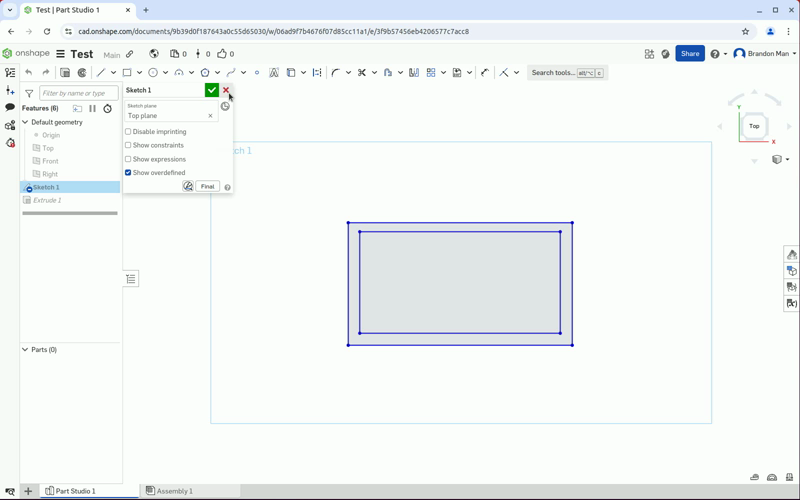
key(shift+s)
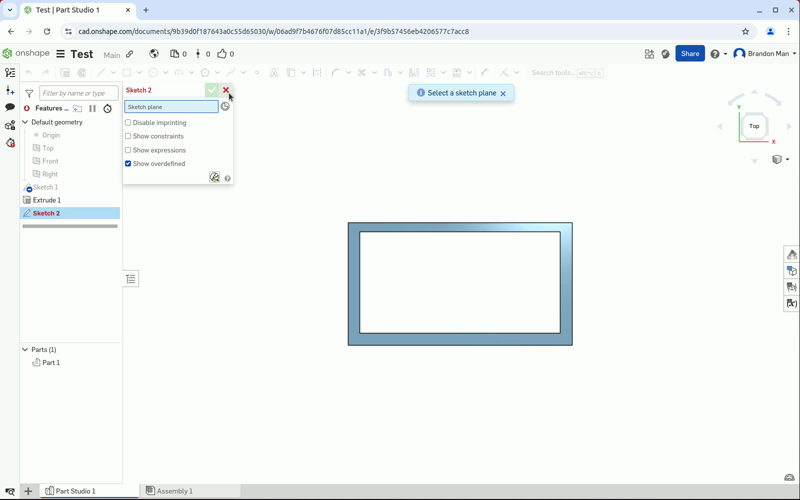
mouse_move(73, 150)
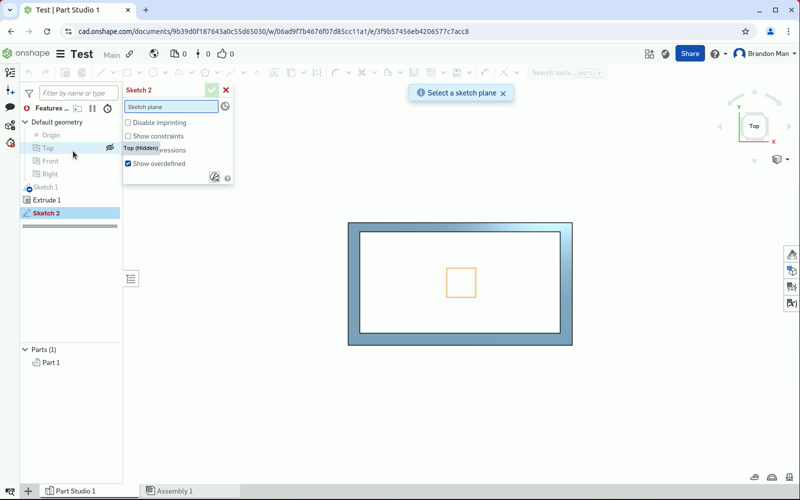
click(73, 150)
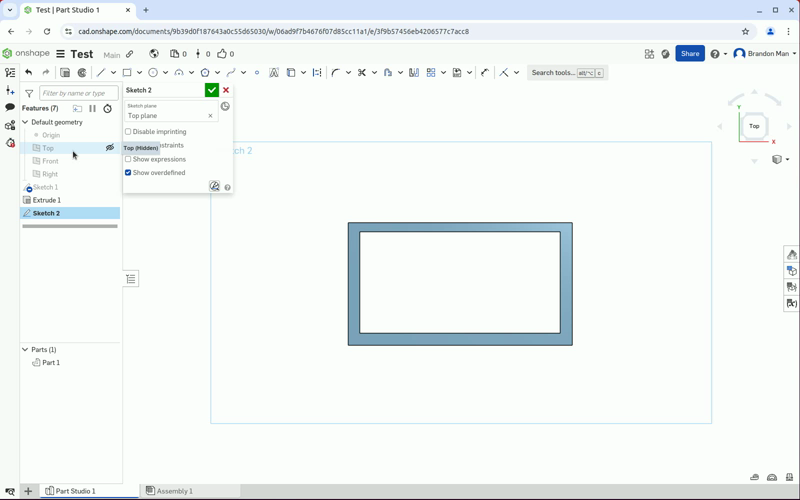
mouse_move(73, 352)
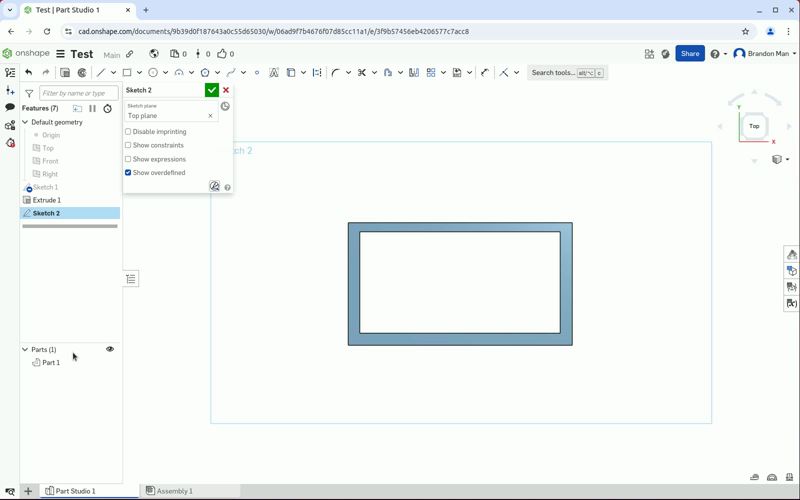
key(y)
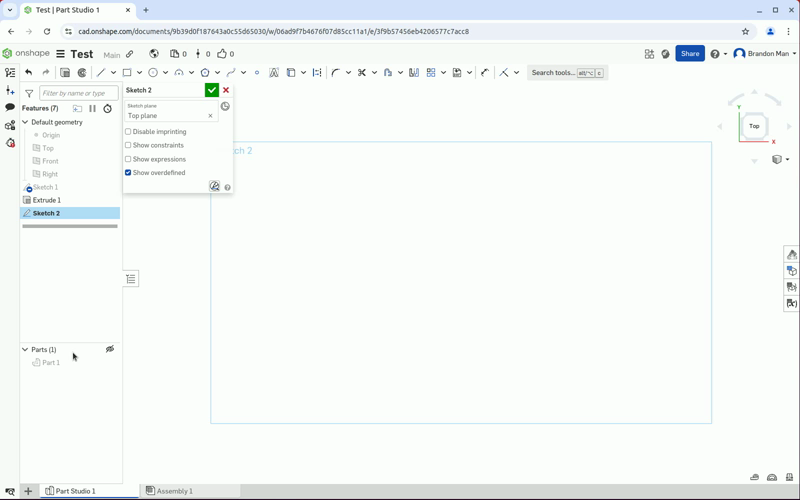
key(l)
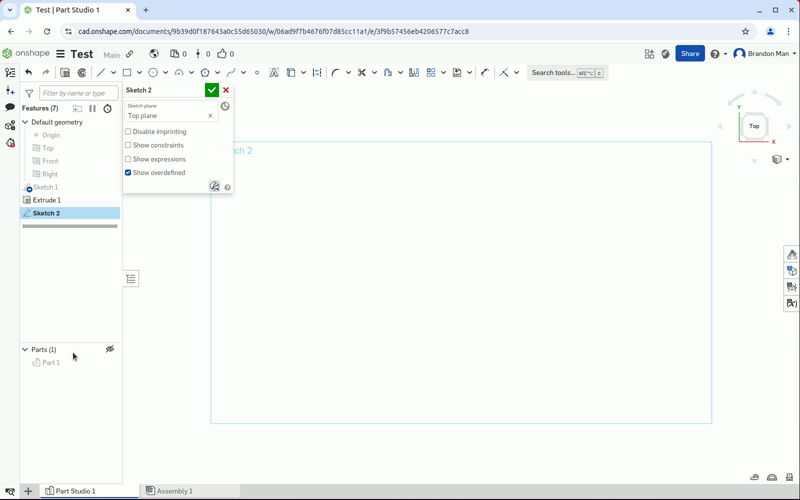
key_down(shift)
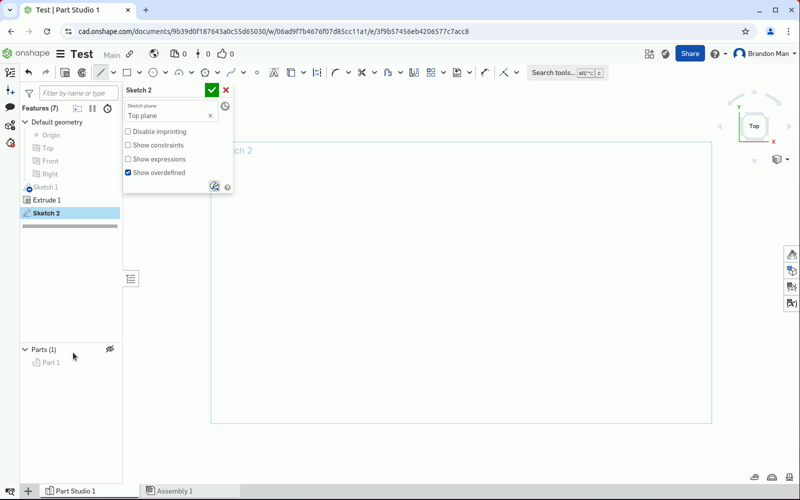
mouse_move(359, 333)
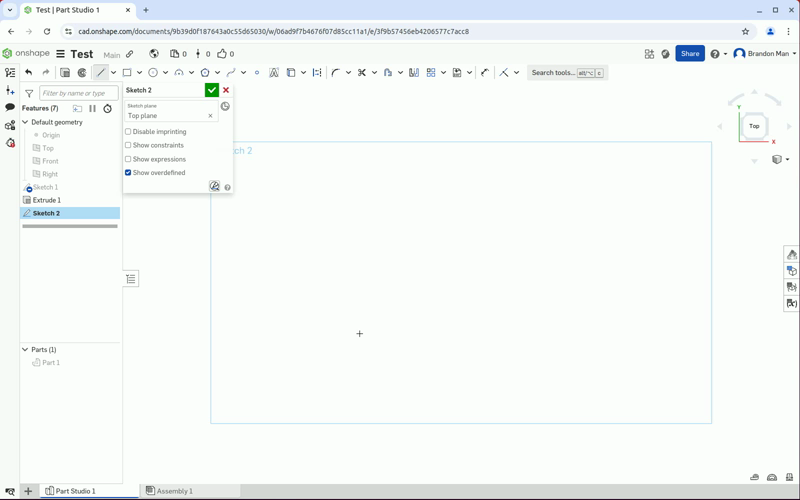
click(359, 333)
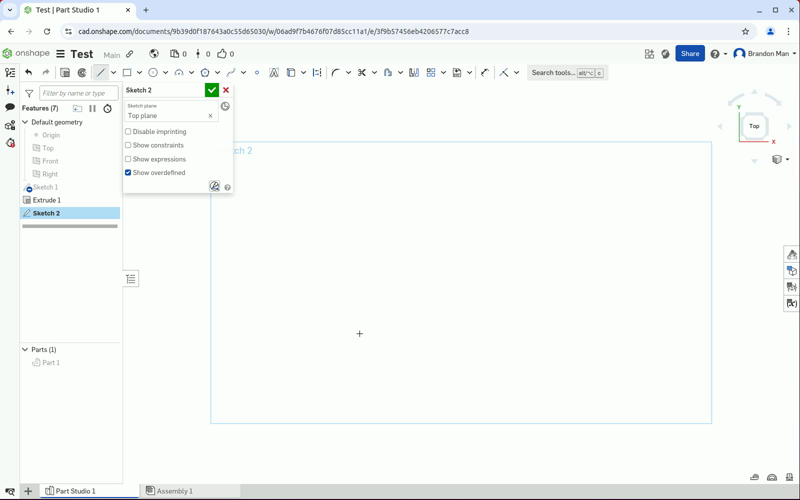
key_up(shift)
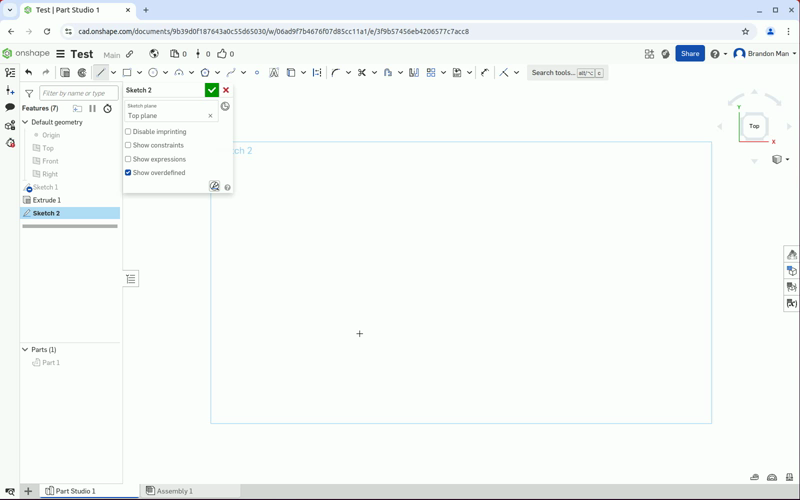
key_down(shift)
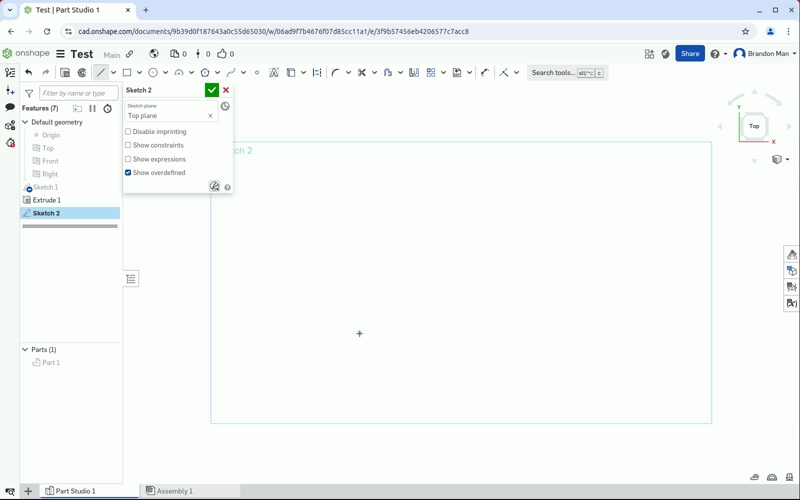
mouse_move(561, 333)
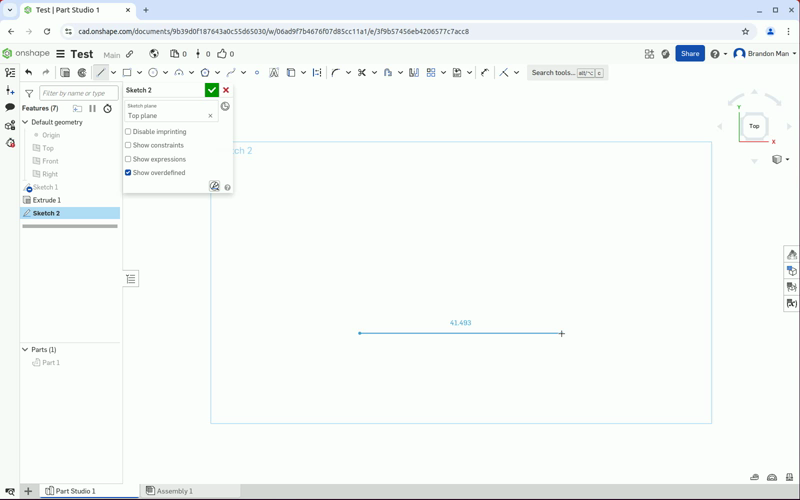
click(561, 333)
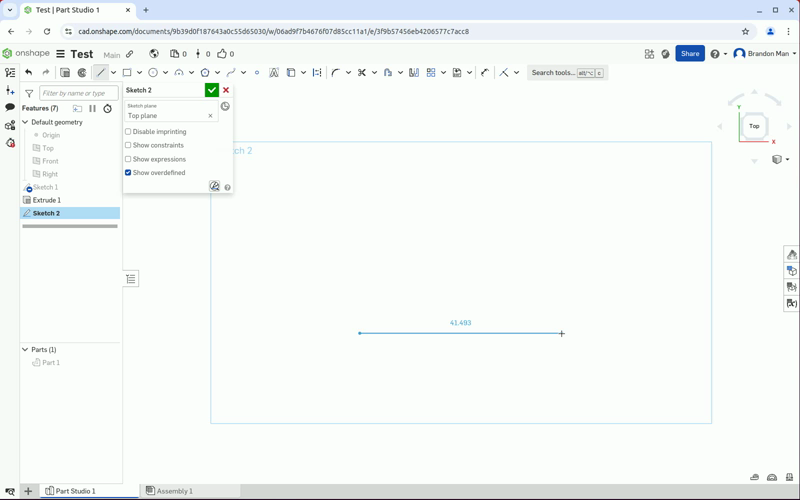
key_up(shift)
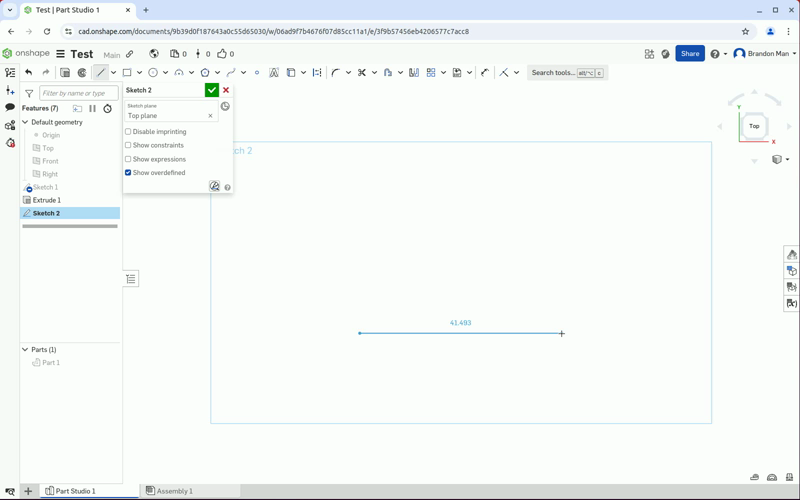
key_down(shift)
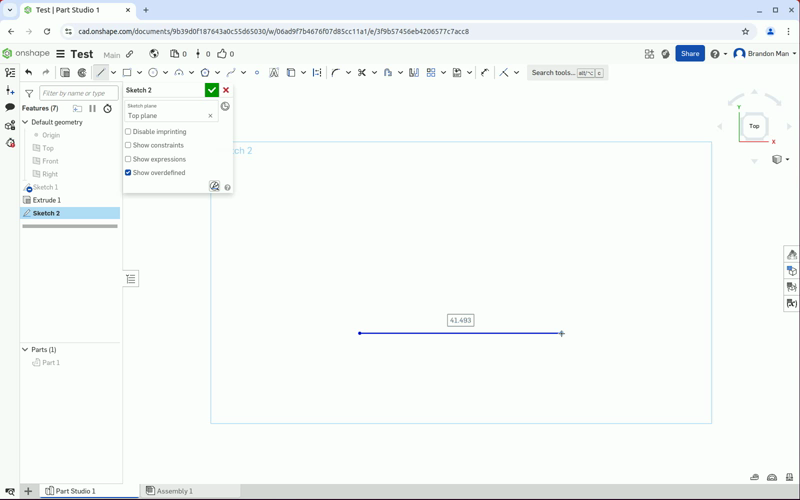
mouse_move(561, 231)
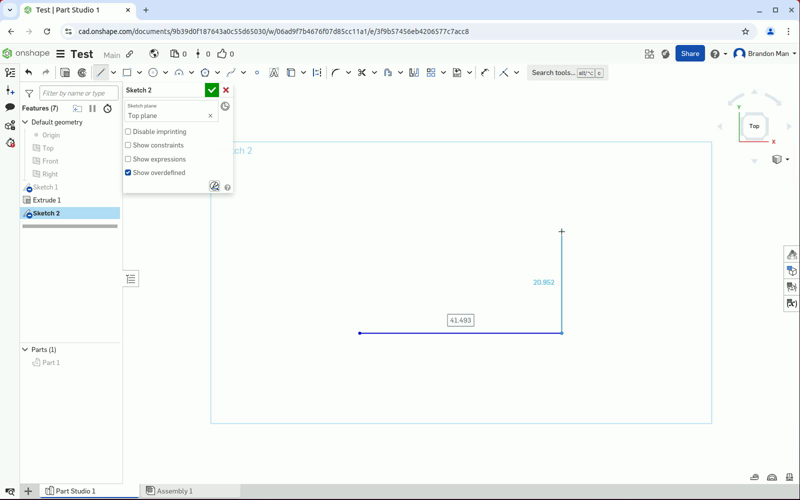
click(561, 231)
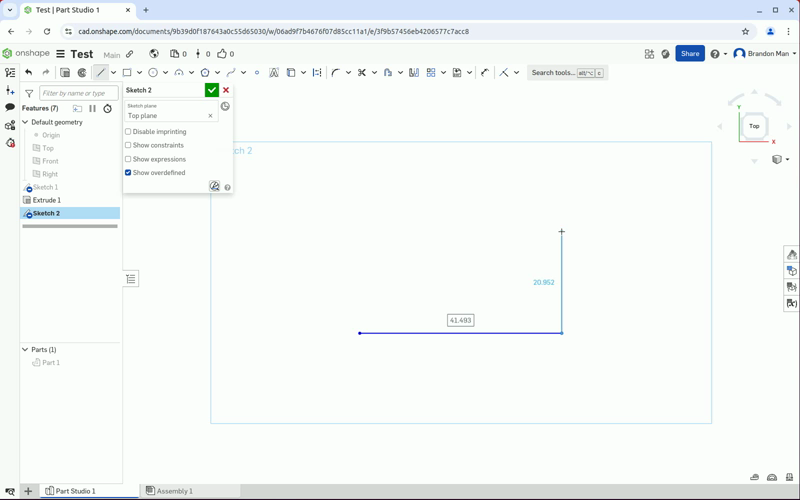
key_up(shift)
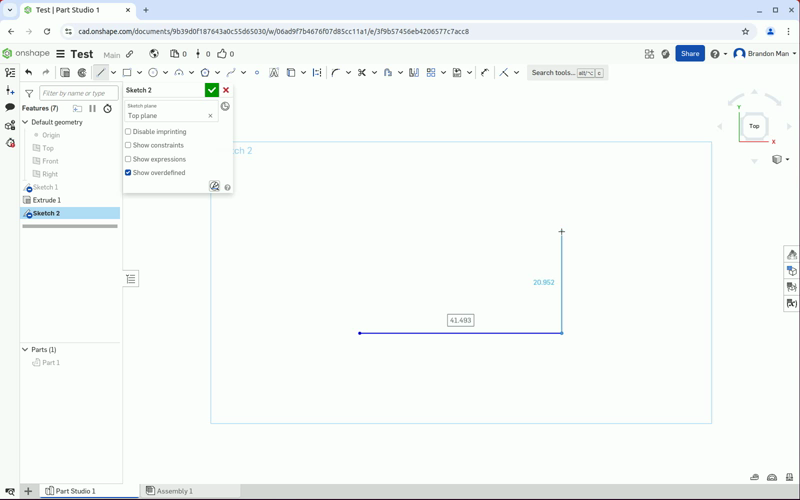
key_down(shift)
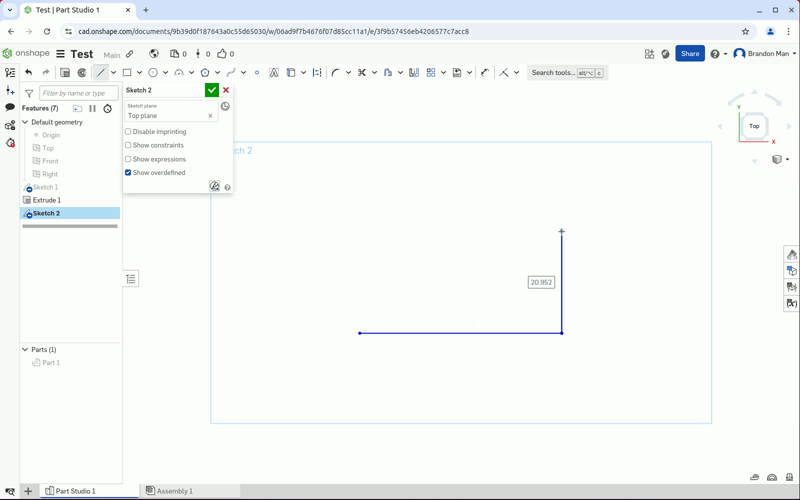
mouse_move(359, 231)
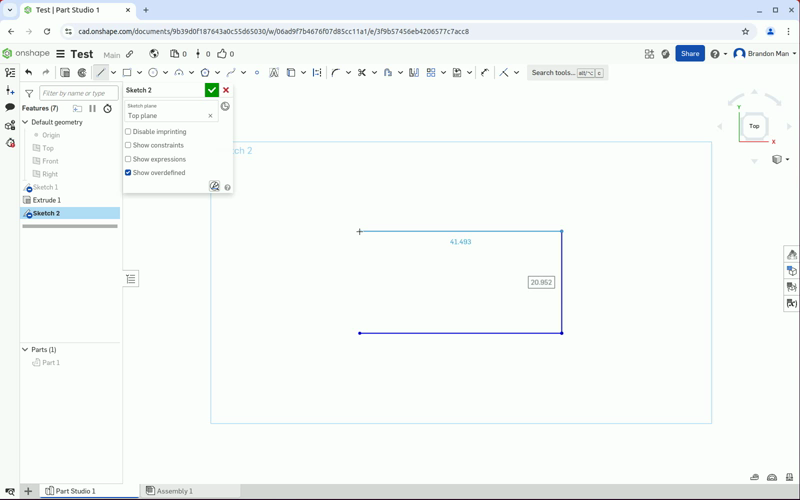
click(359, 231)
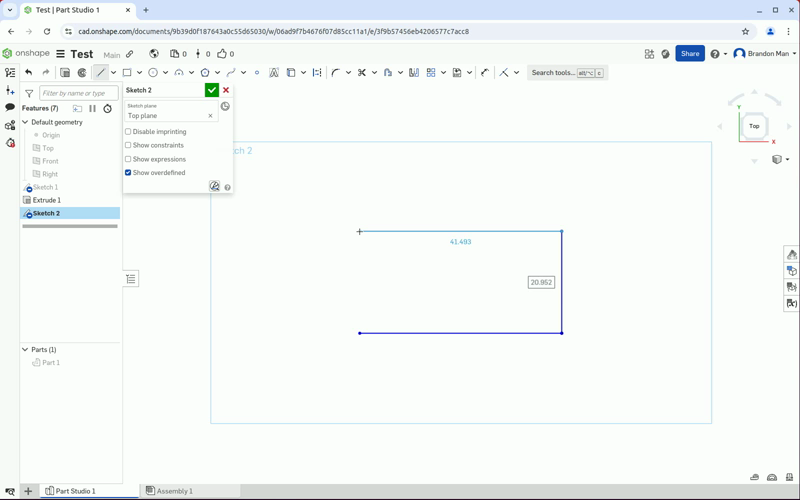
key_up(shift)
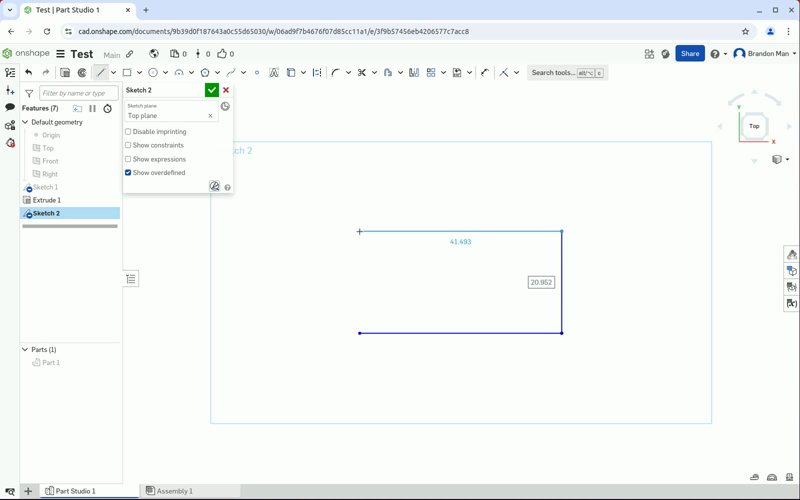
key_down(shift)
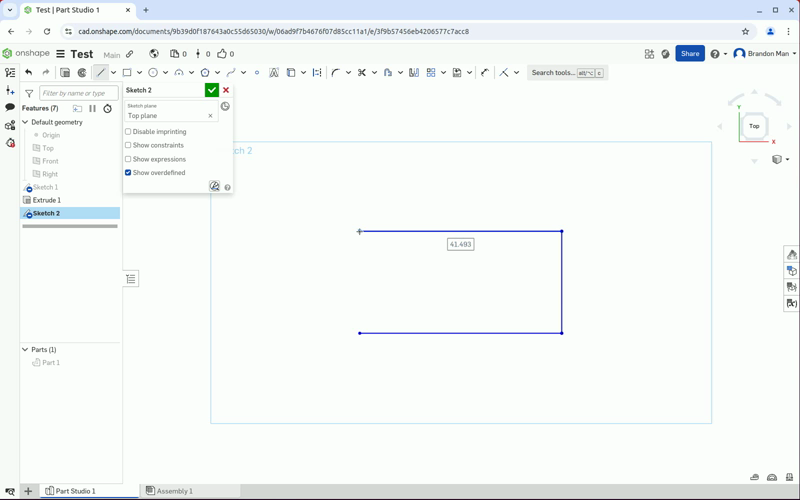
mouse_move(359, 333)
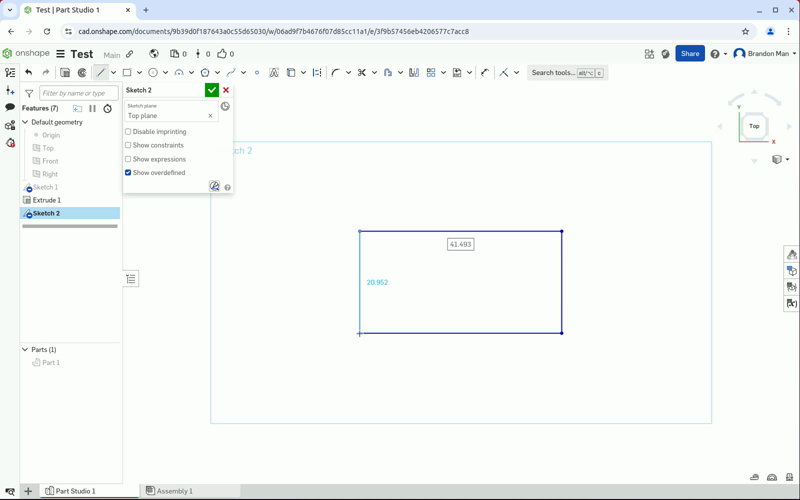
key_up(shift)
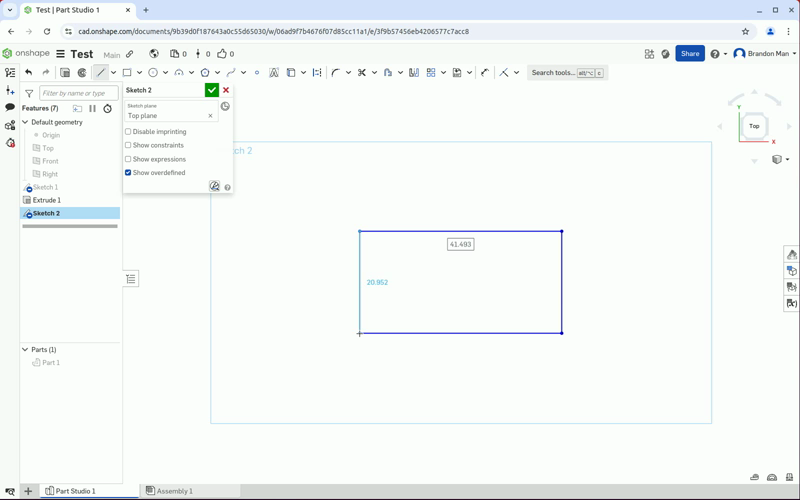
click(359, 333)
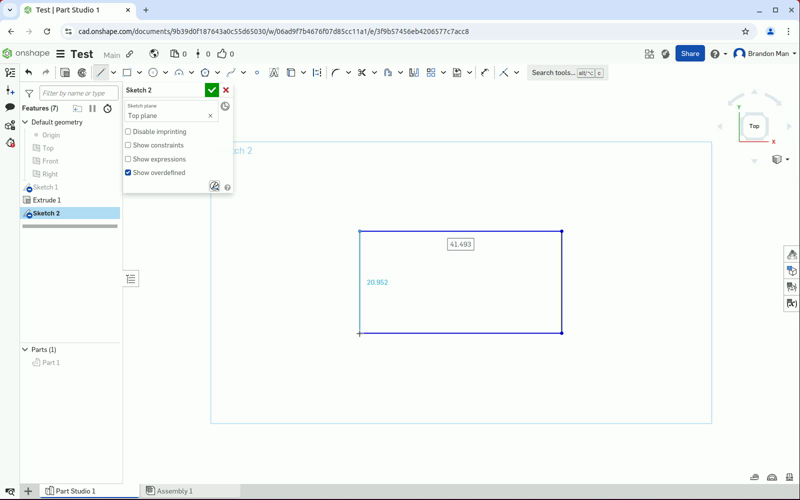
key(esc)
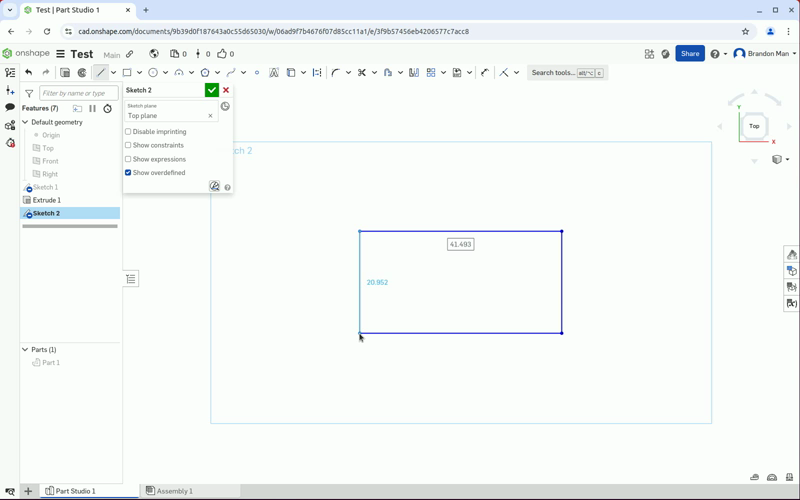
mouse_move(491, 293)
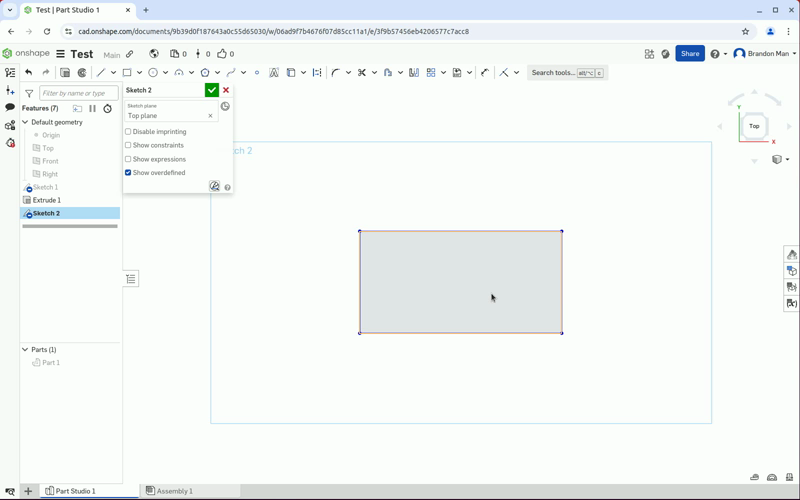
click(491, 293)
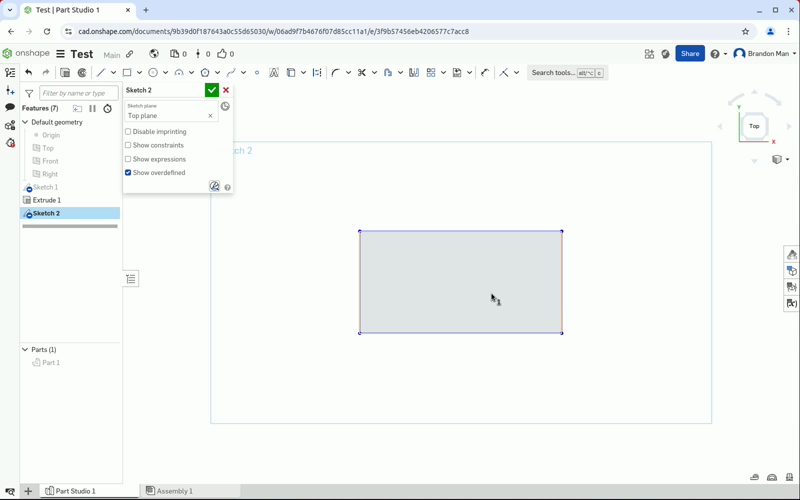
mouse_move(73, 352)
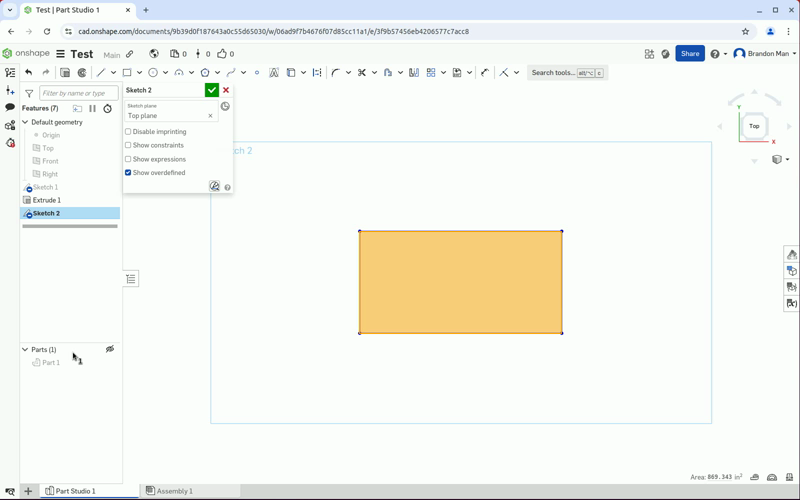
key(shift+y)
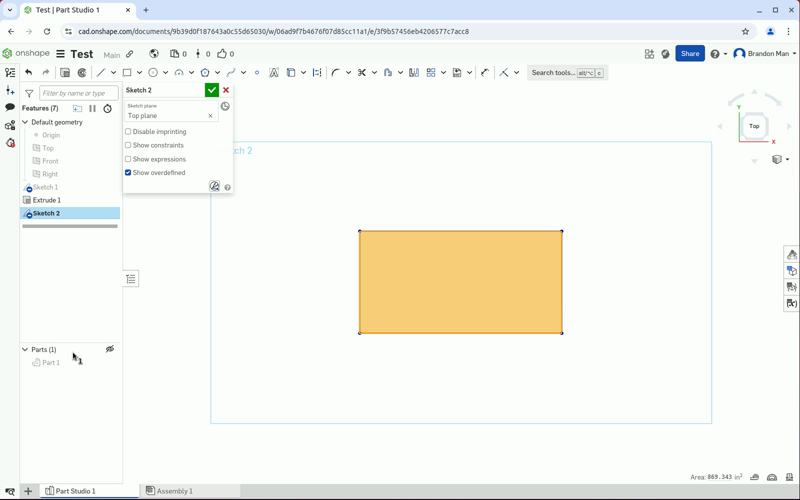
key(shift+e)
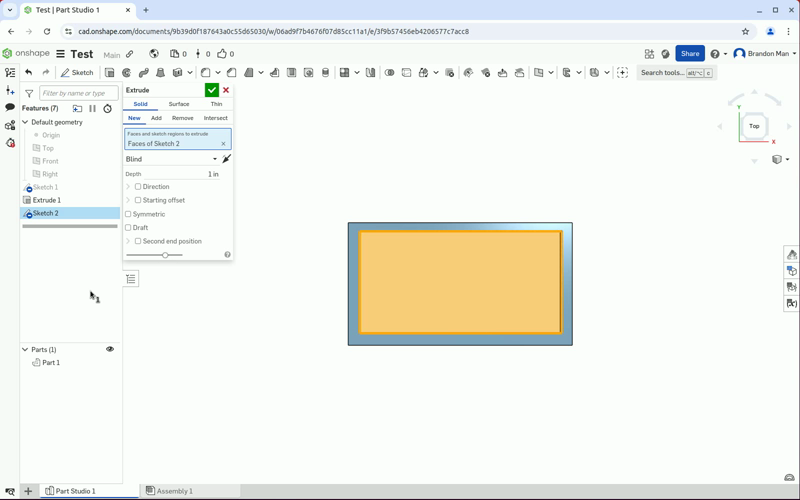
mouse_move(143, 106)
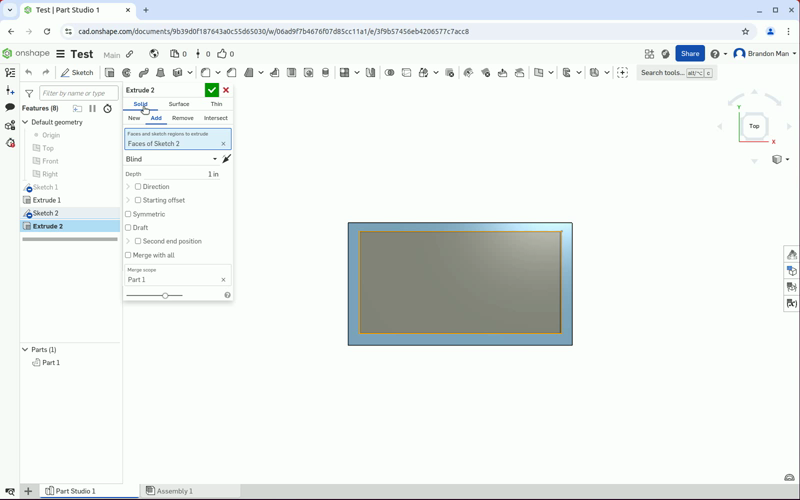
click(143, 106)
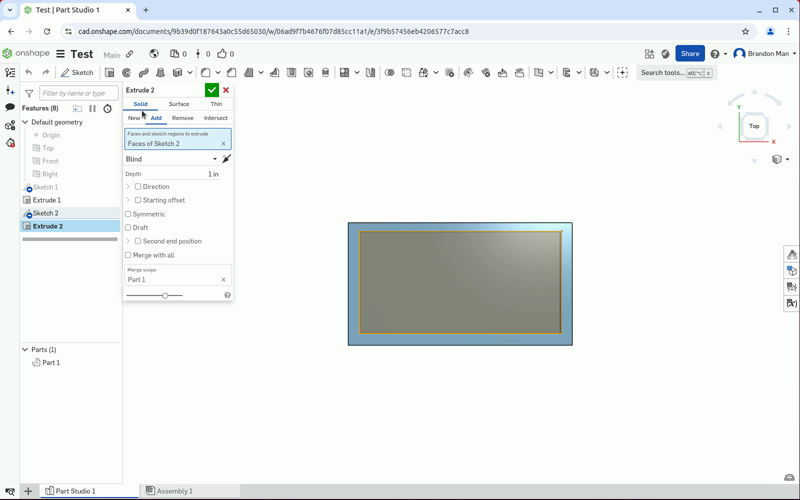
mouse_move(137, 120)
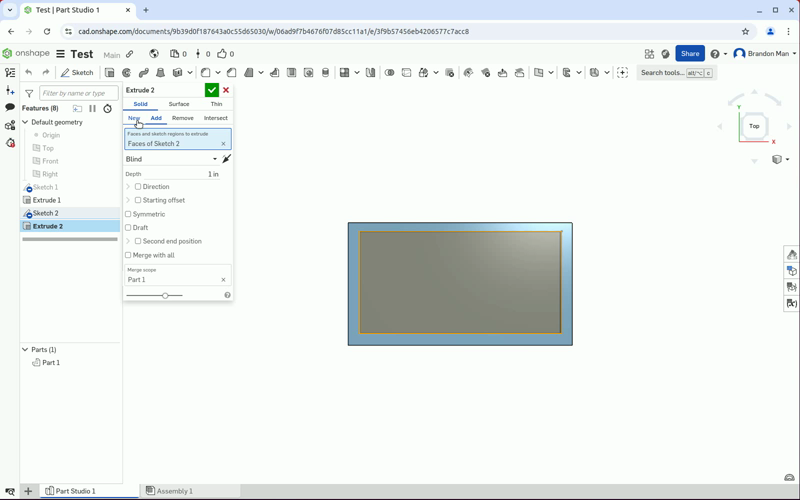
click(137, 120)
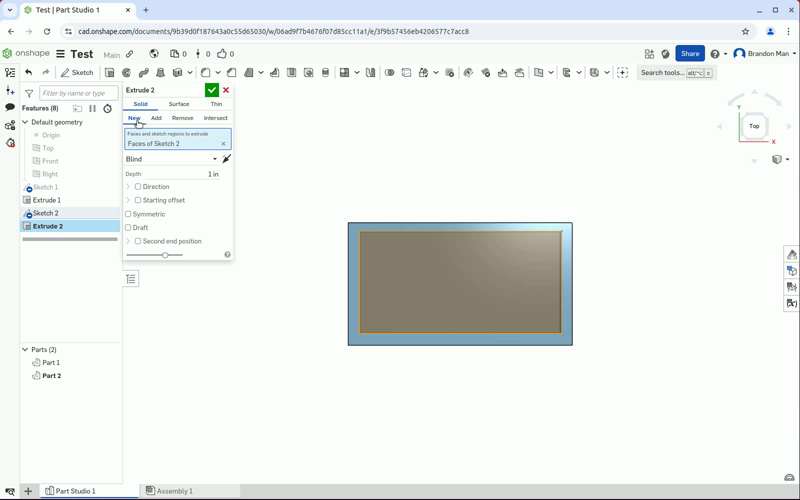
key(tab, 4)
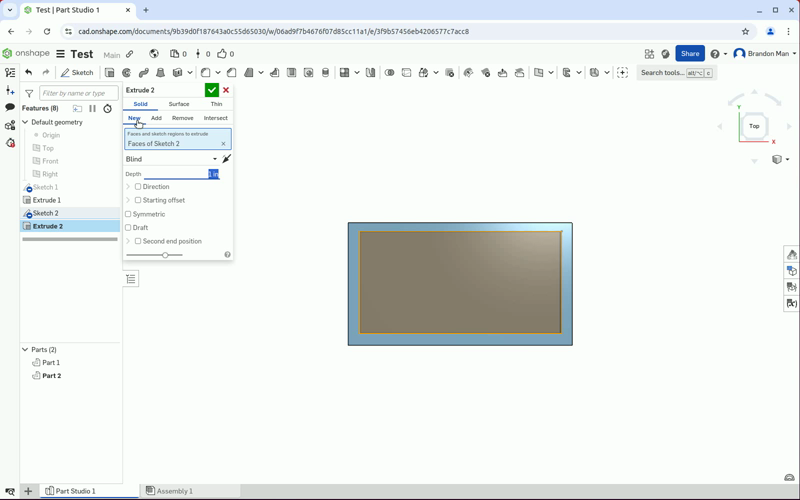
text(0.722)
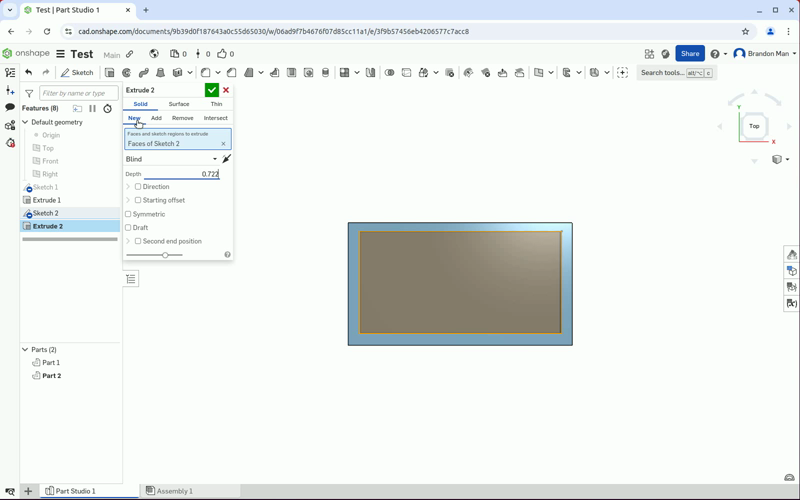
key(enter)
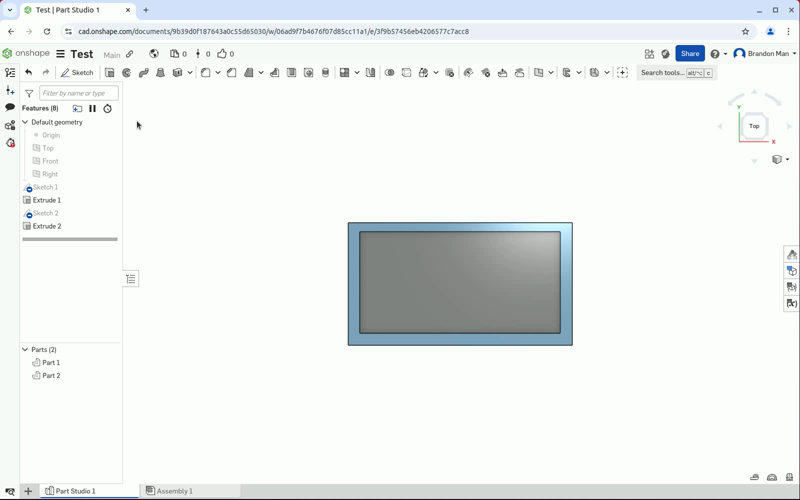
key(shift+h)
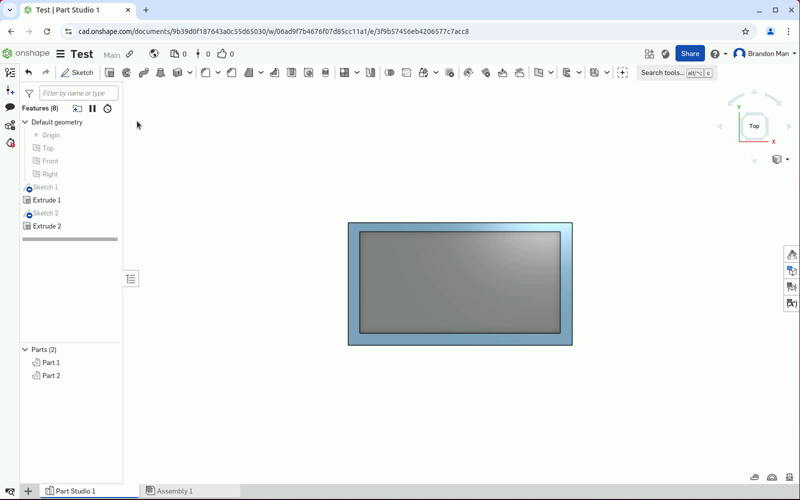
key(shift+h)
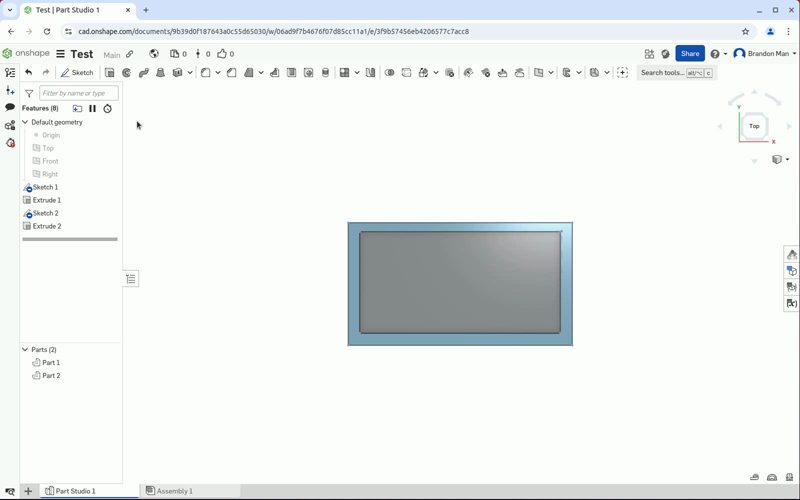
key(shift+7)
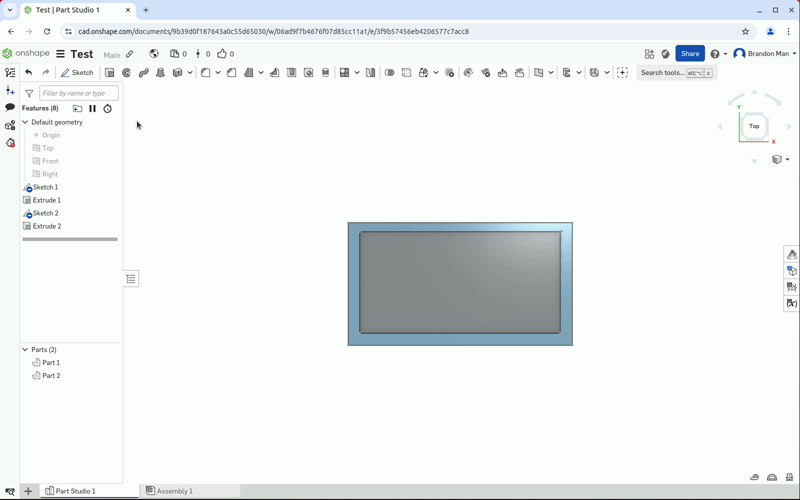
key(up, 3)
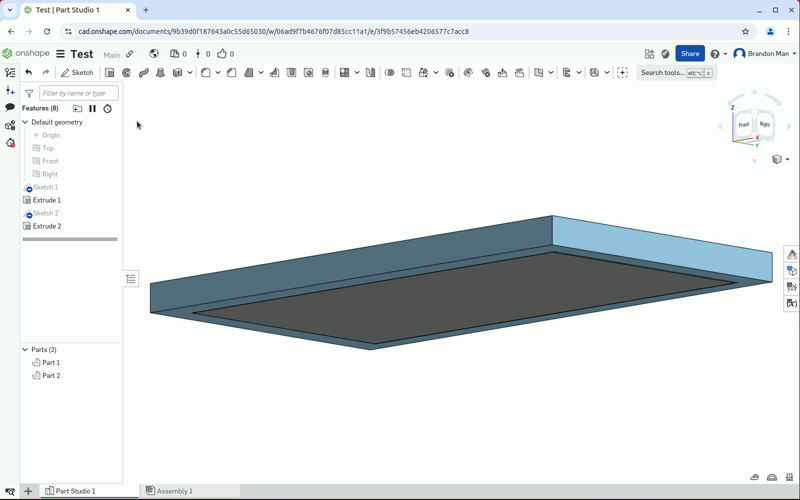
key(left, 3)
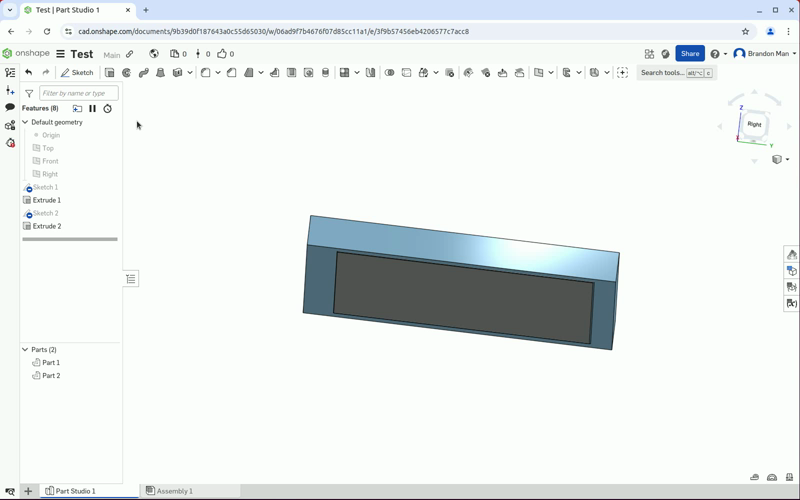
key(right, 3)
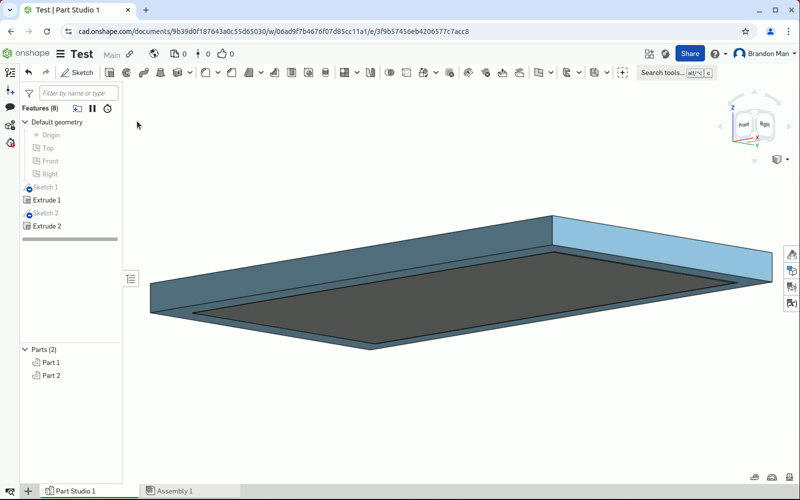
key(down, 3)
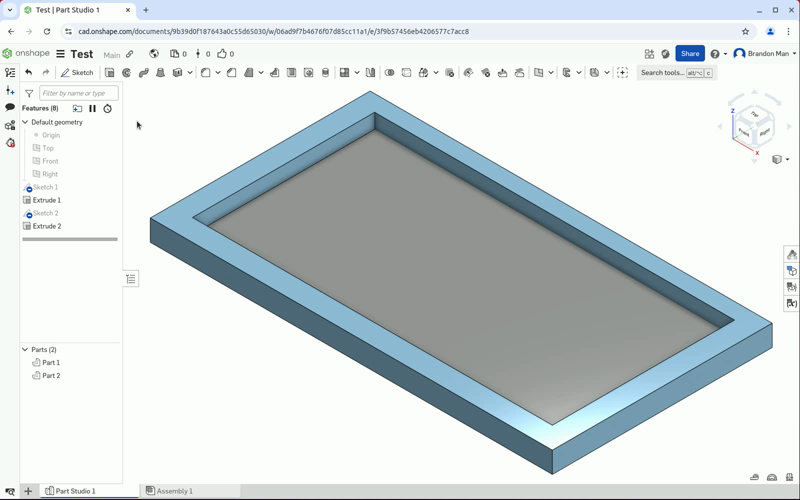
mouse_move(73, 189)
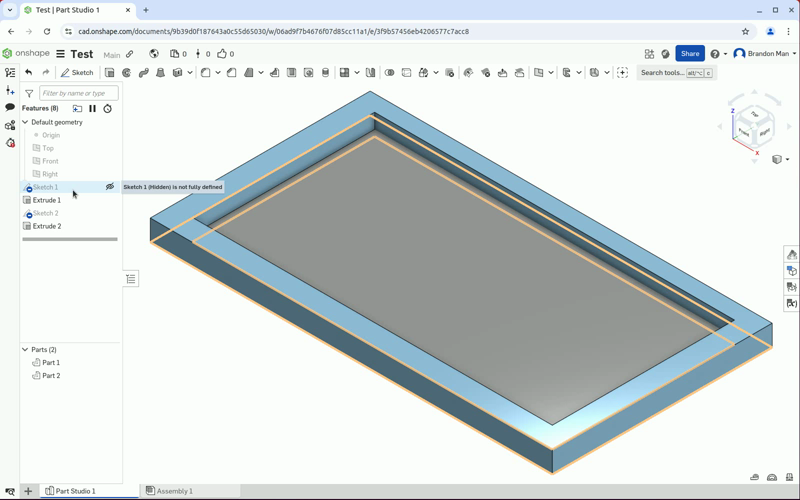
click(73, 189)